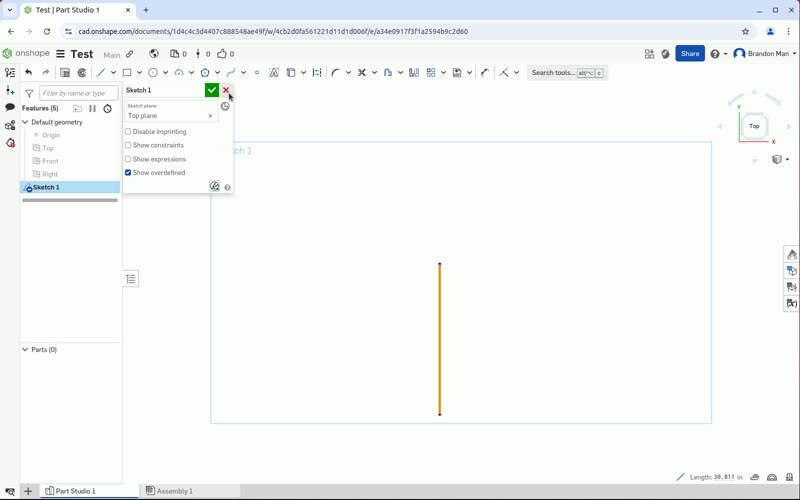
key(shift+h)
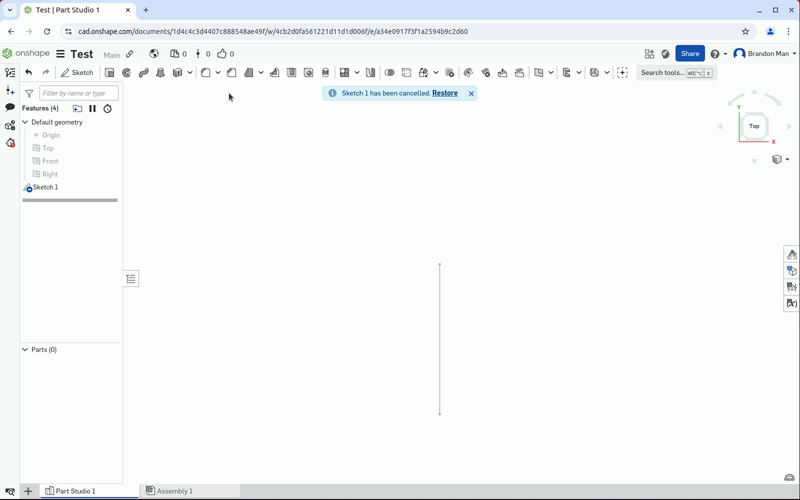
mouse_move(73, 352)
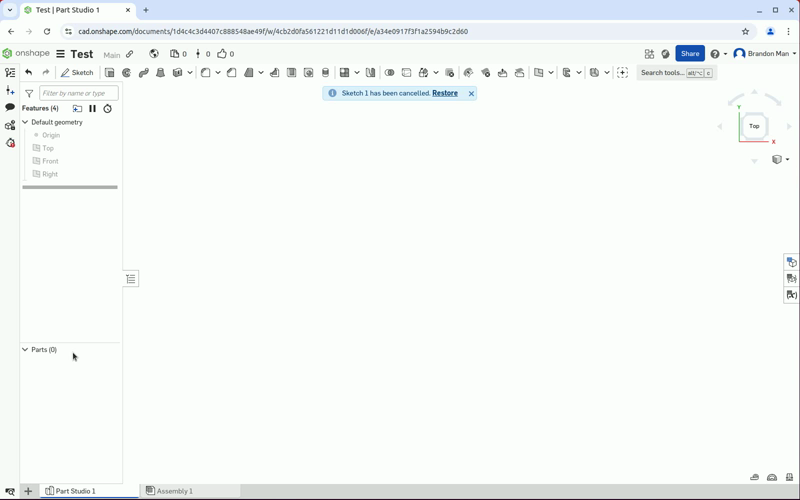
key(y)
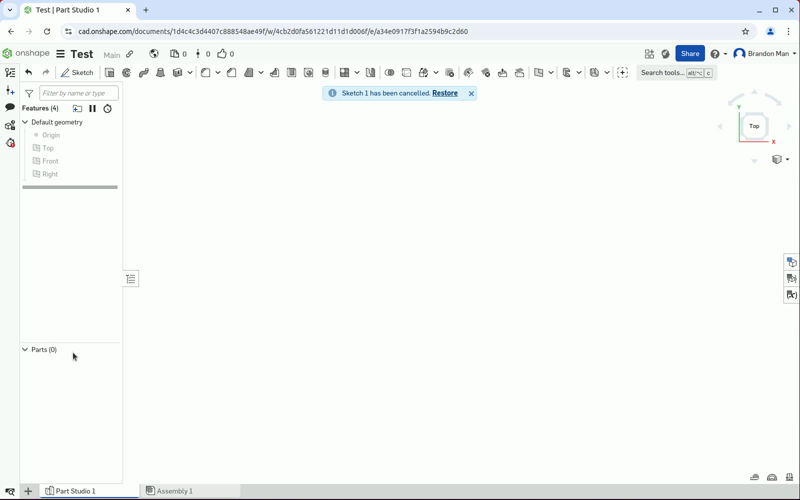
key(shift+p)
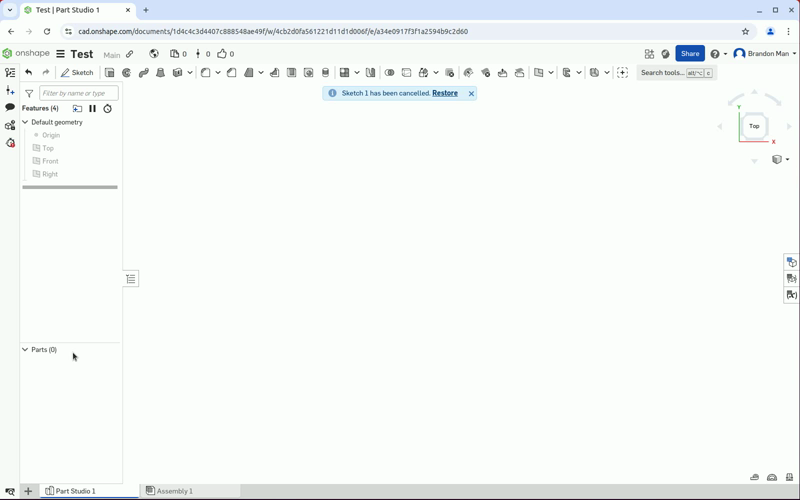
key(space)
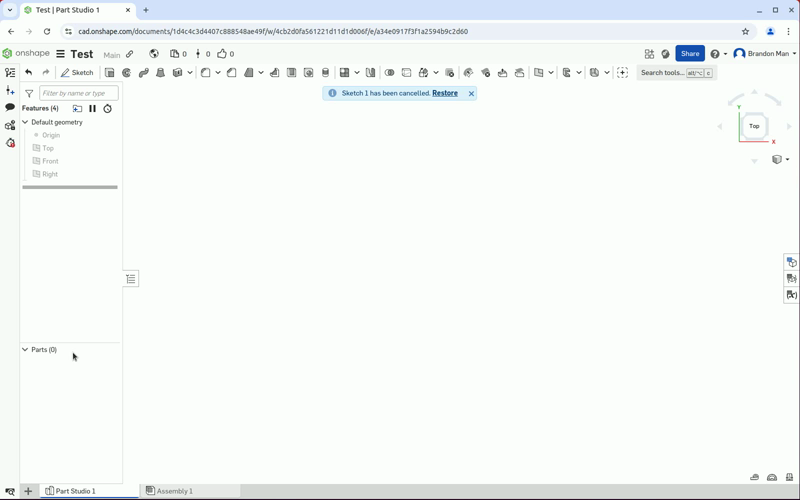
key_down(shift)
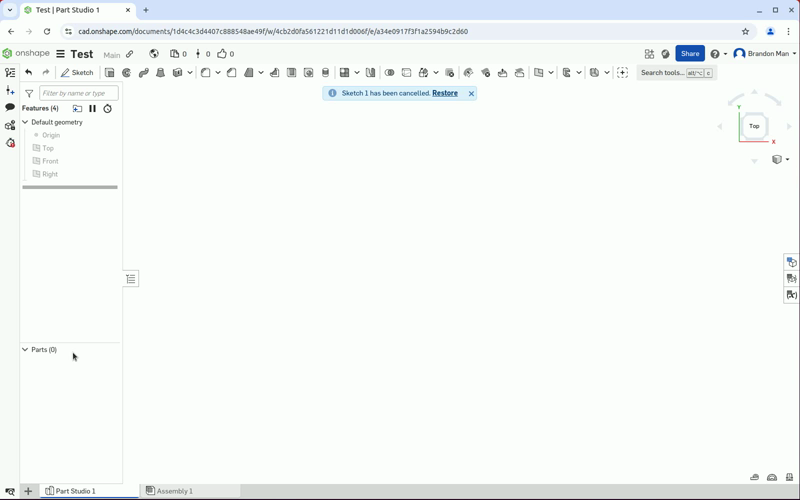
key(up)
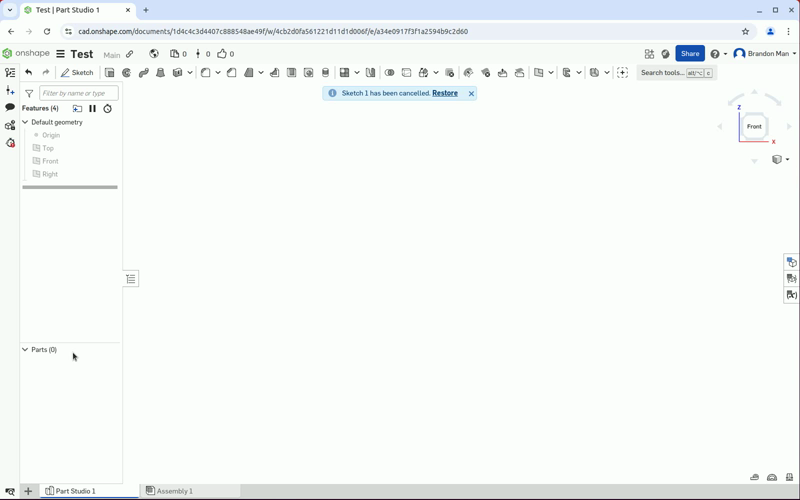
key_up(shift)
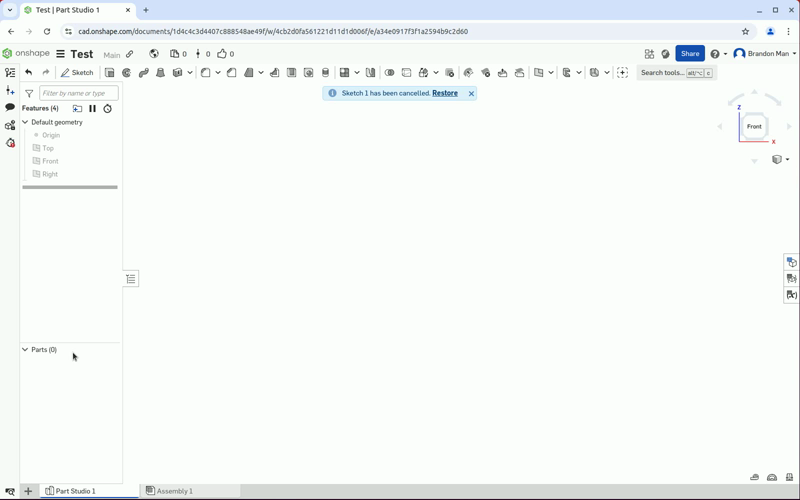
mouse_move(73, 352)
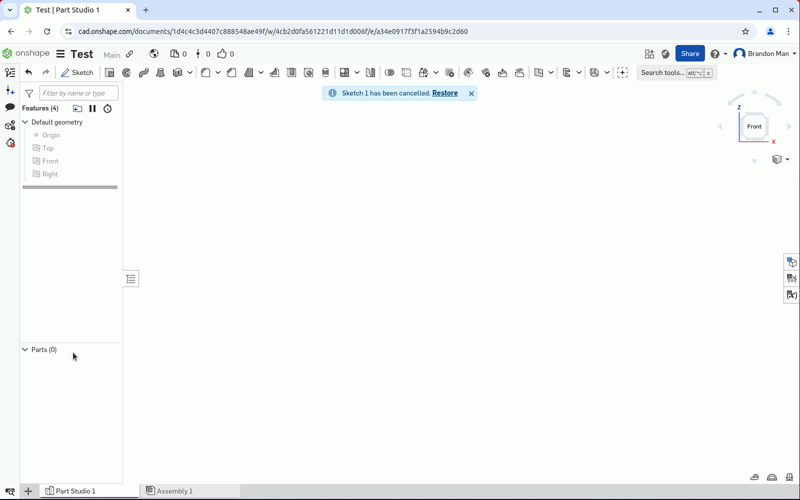
key(shift+y)
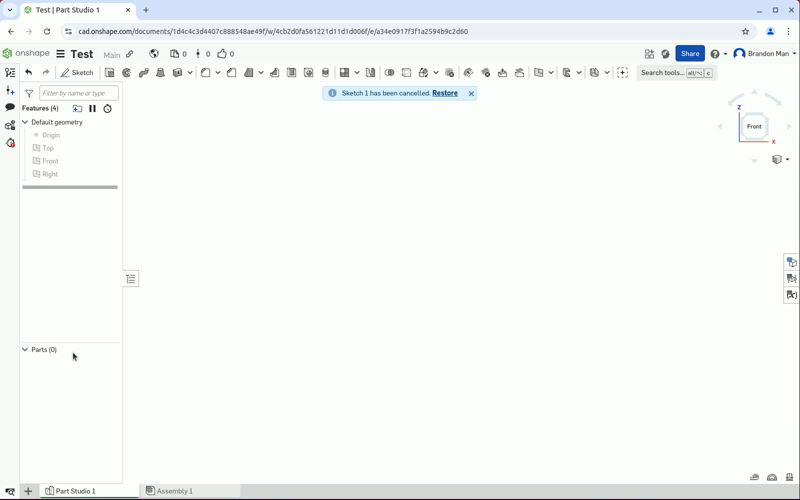
key(shift+s)
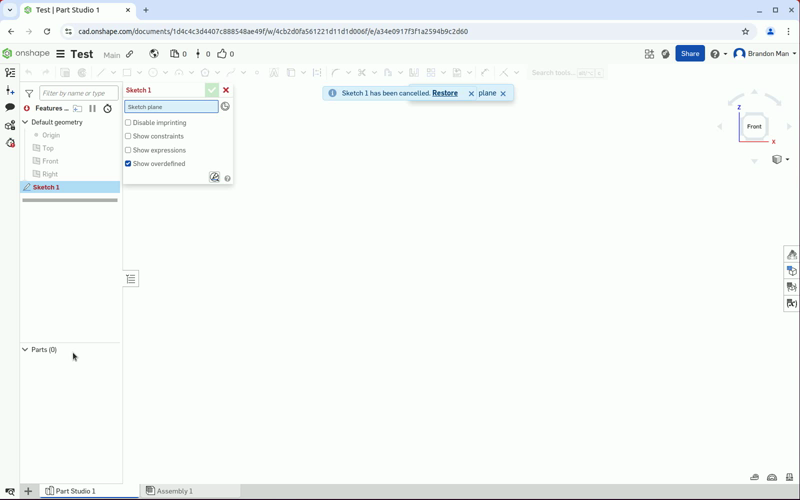
mouse_move(73, 163)
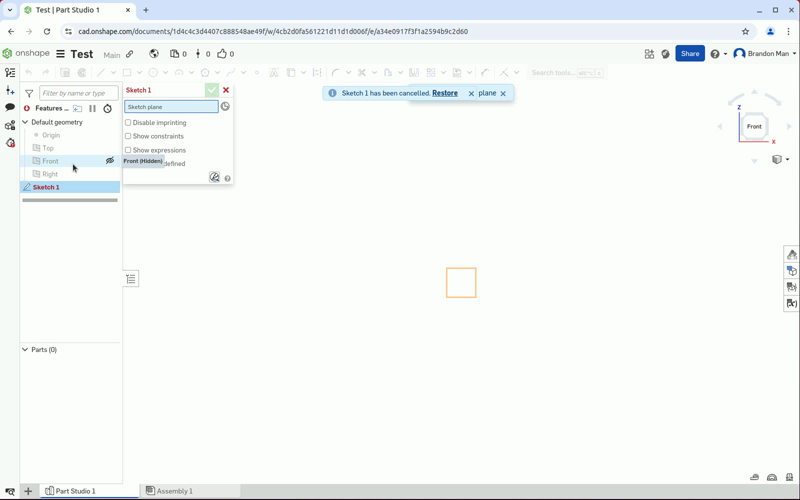
click(73, 163)
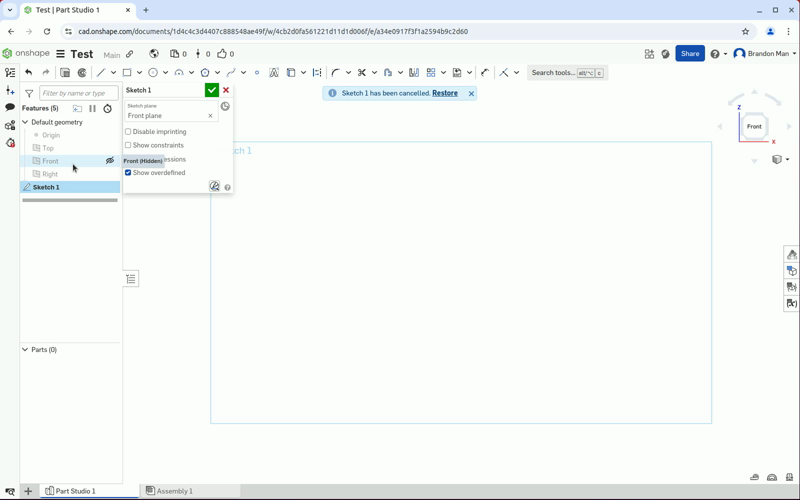
mouse_move(73, 352)
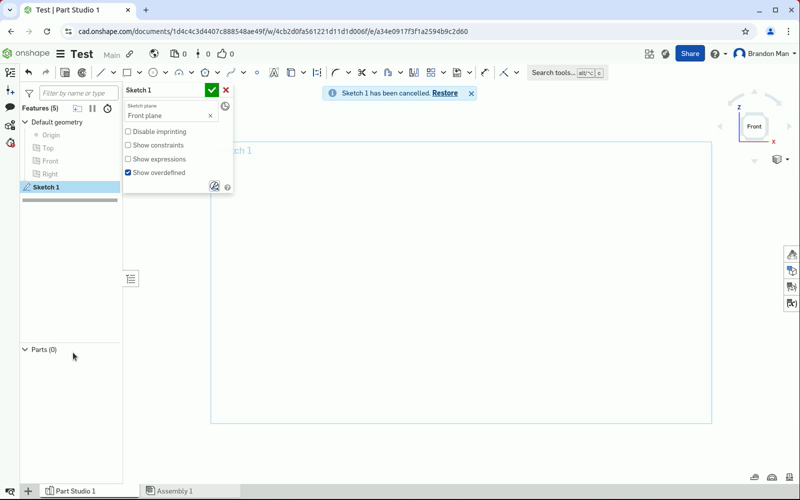
key(y)
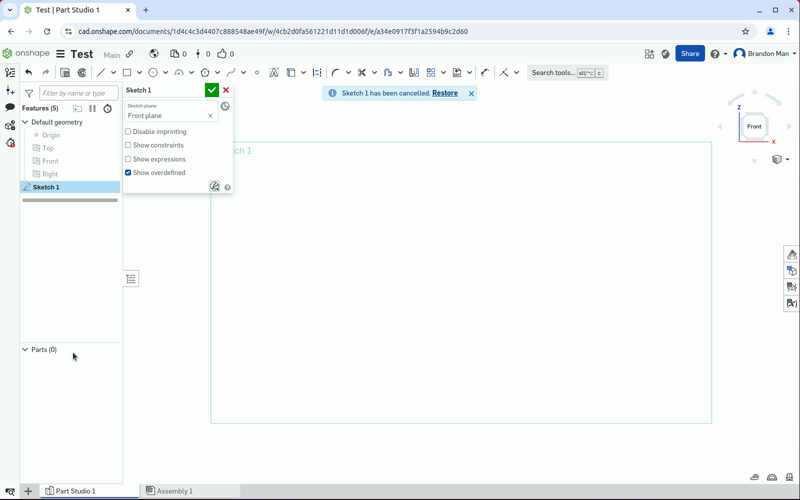
key(l)
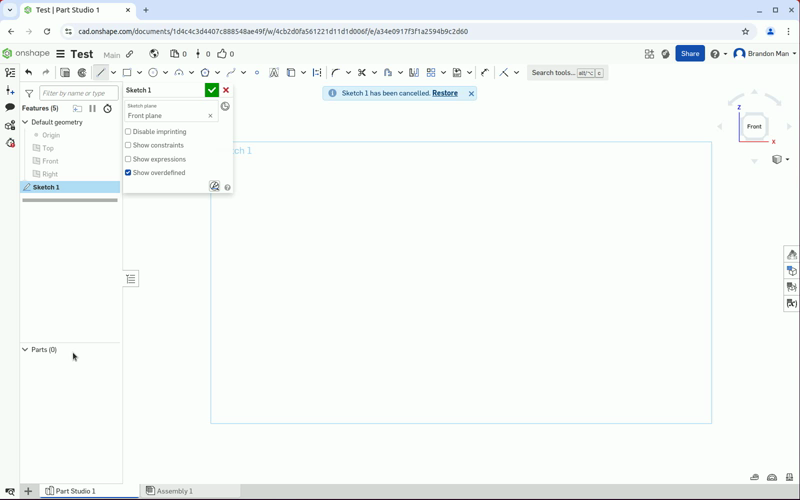
key_down(shift)
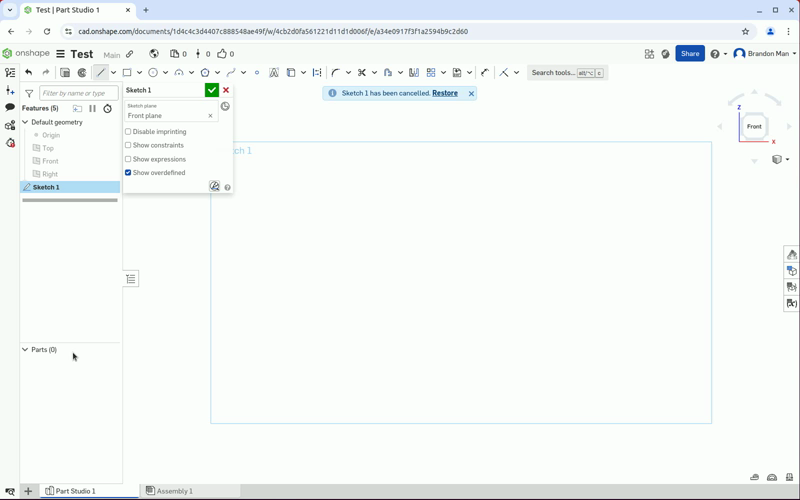
mouse_move(389, 340)
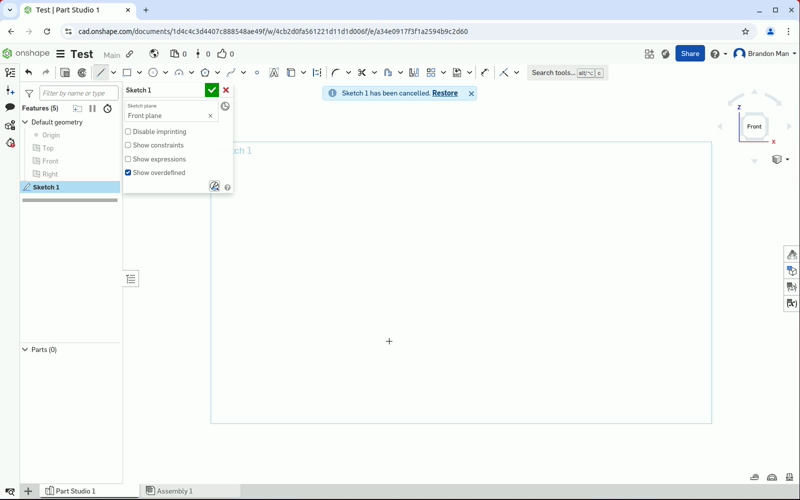
click(389, 340)
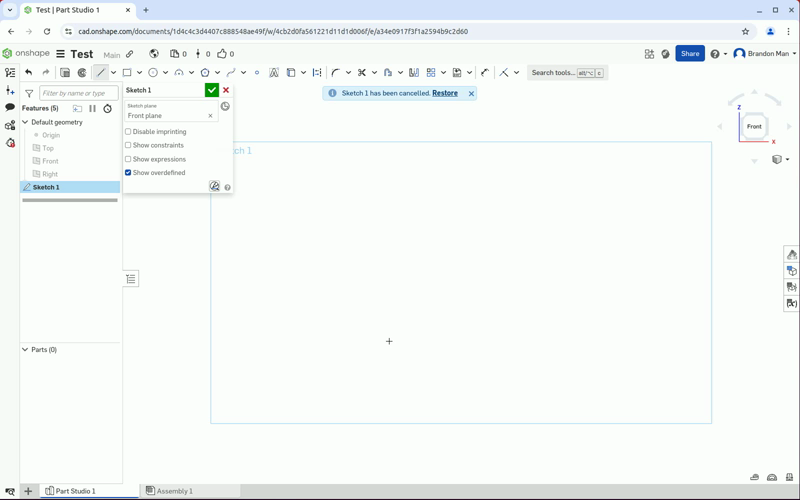
key_up(shift)
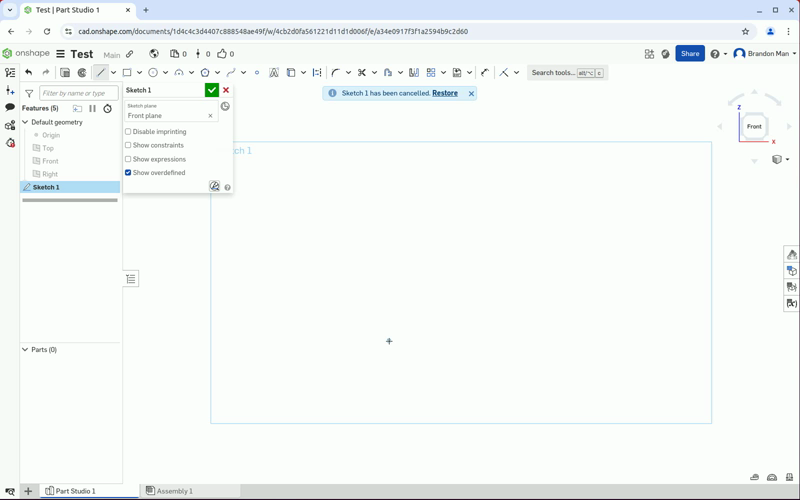
key_down(shift)
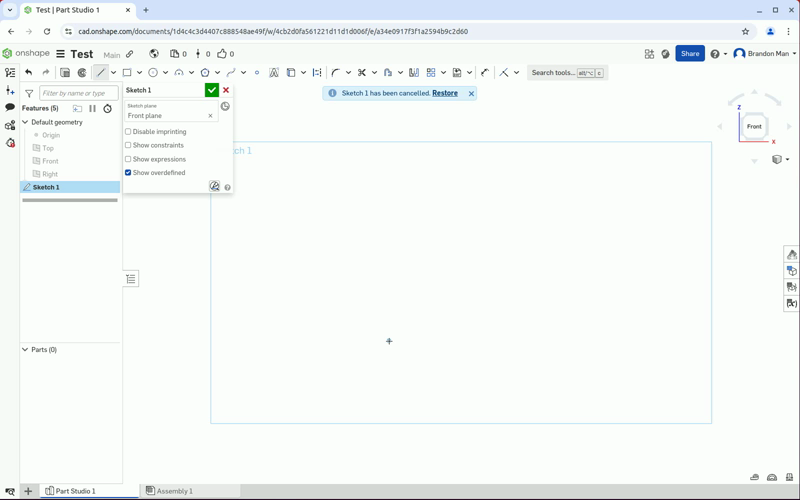
mouse_move(531, 340)
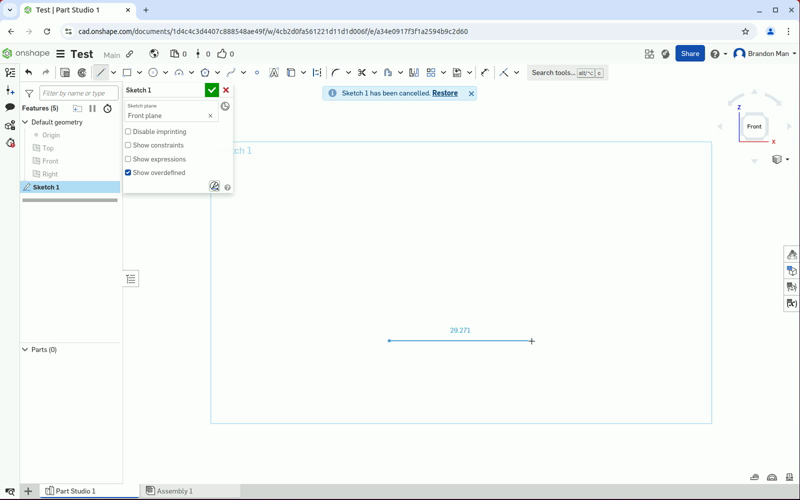
click(531, 340)
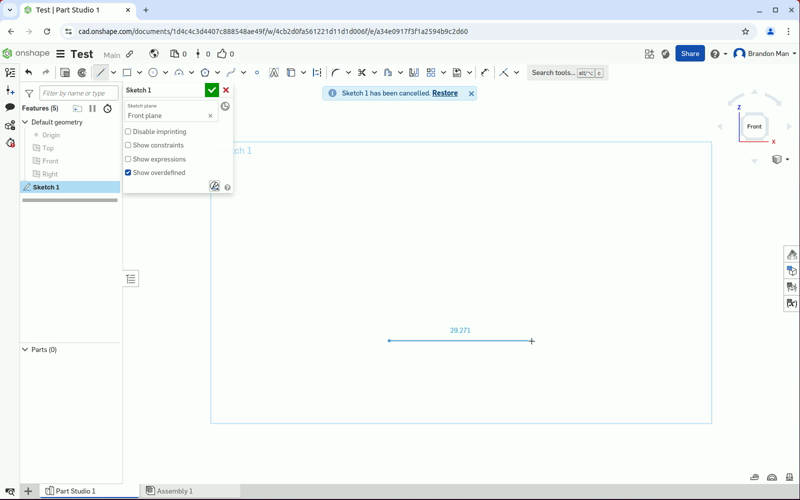
key_up(shift)
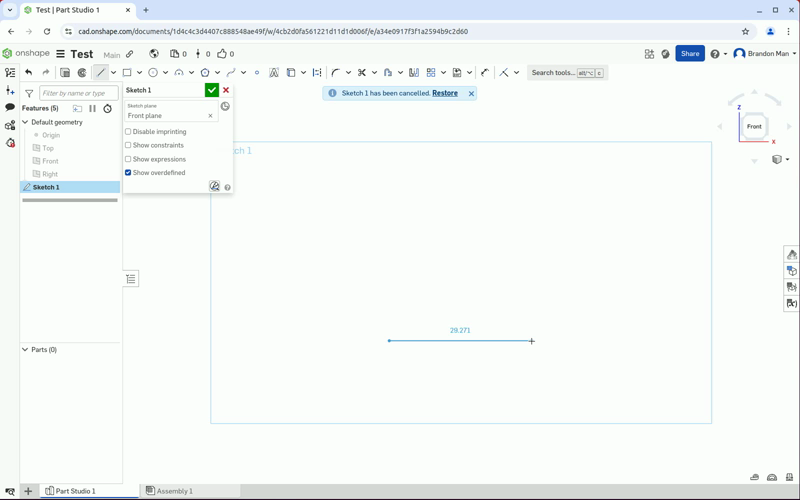
key_down(shift)
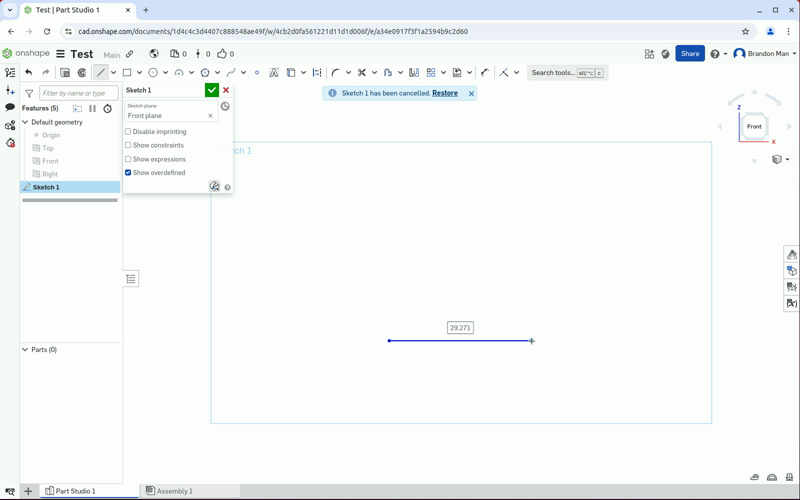
mouse_move(531, 239)
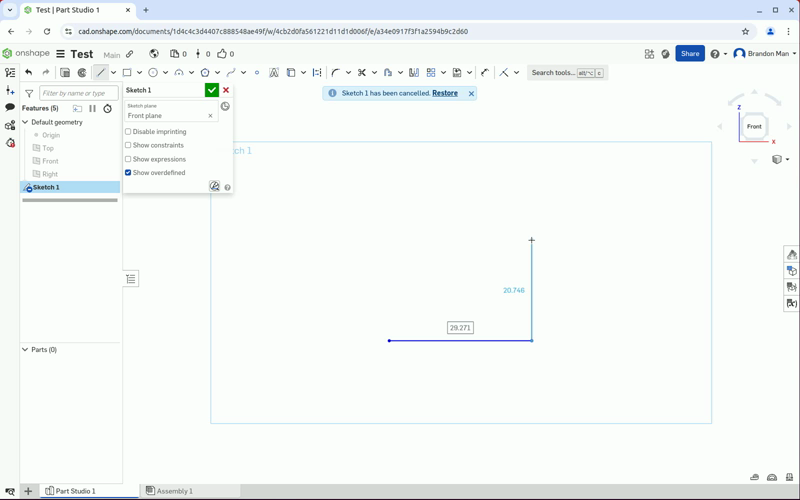
click(531, 239)
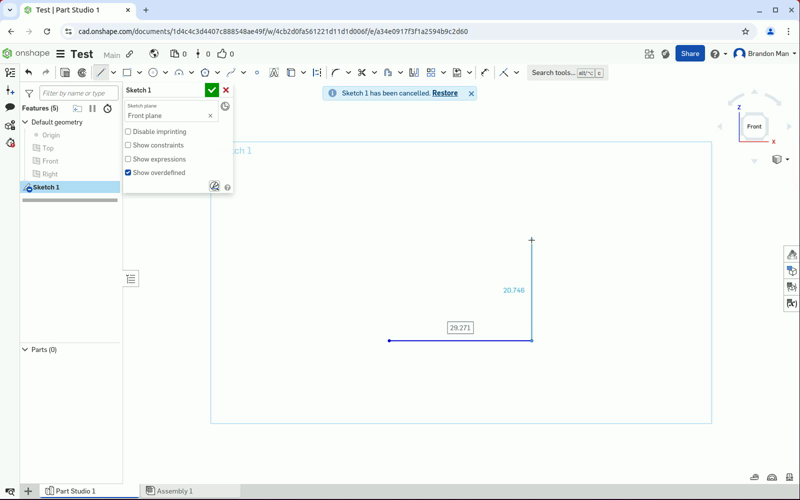
key_up(shift)
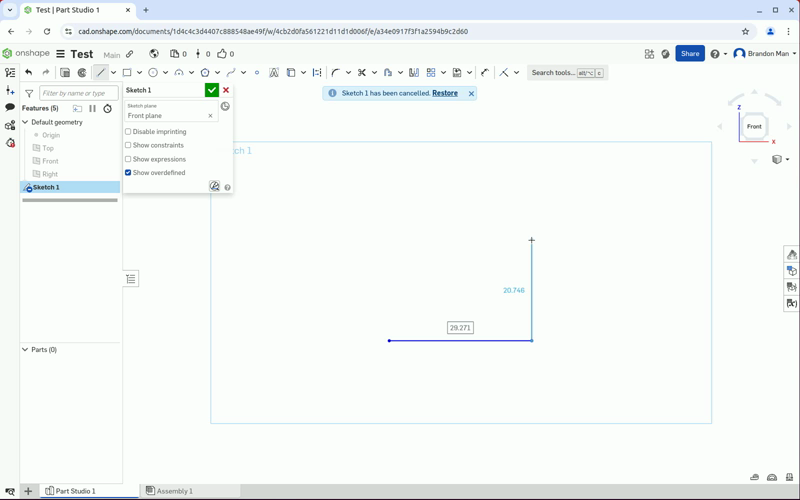
key_down(shift)
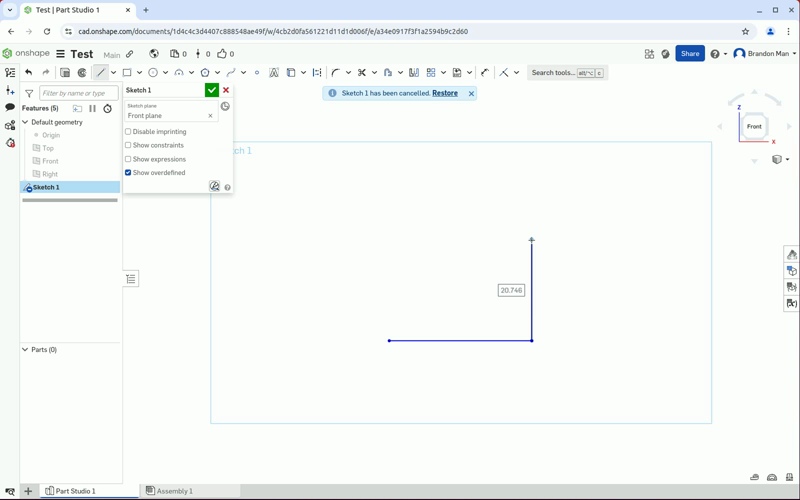
mouse_move(389, 239)
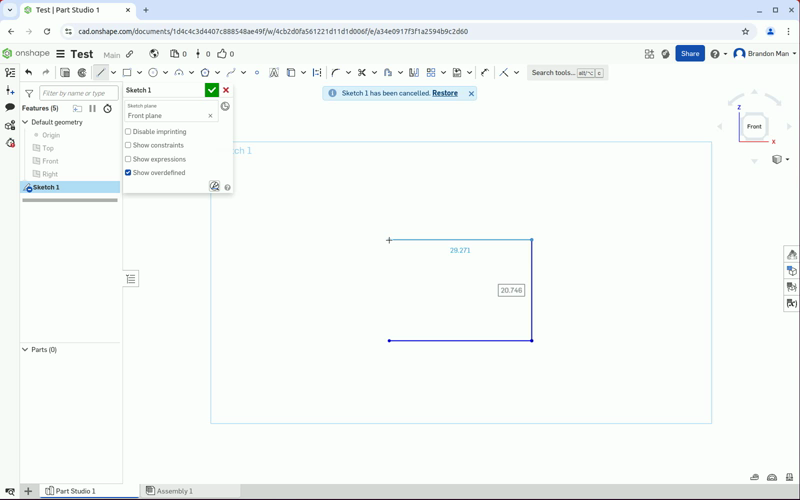
click(389, 239)
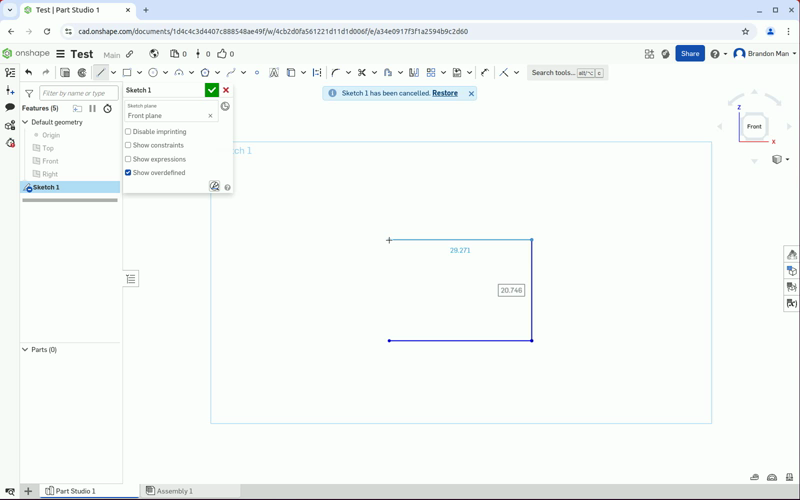
key_up(shift)
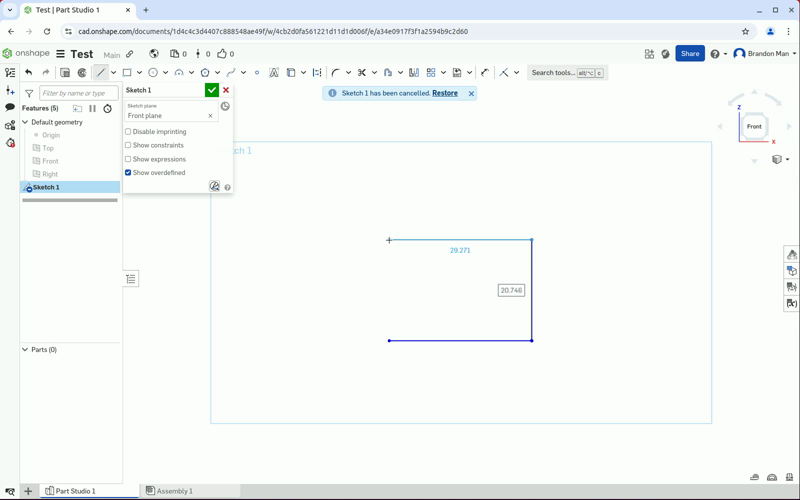
key_down(shift)
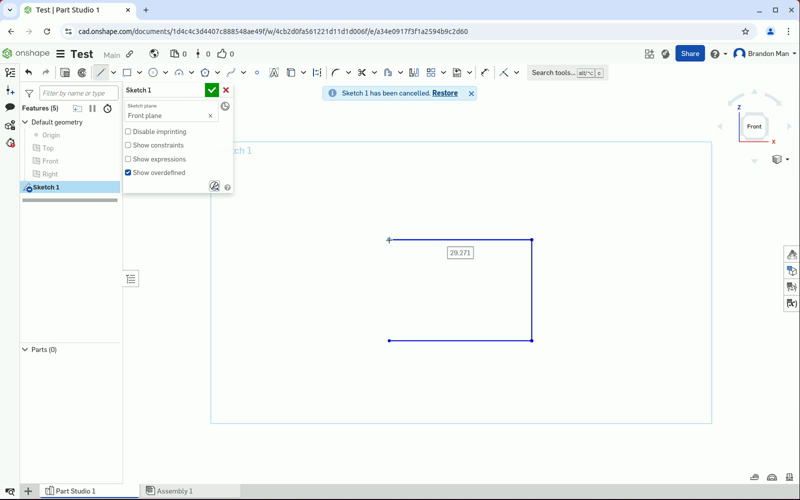
mouse_move(389, 340)
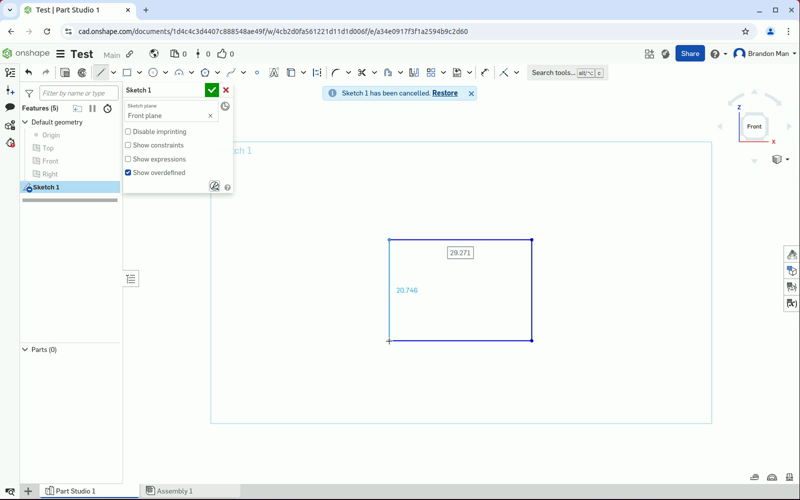
key_up(shift)
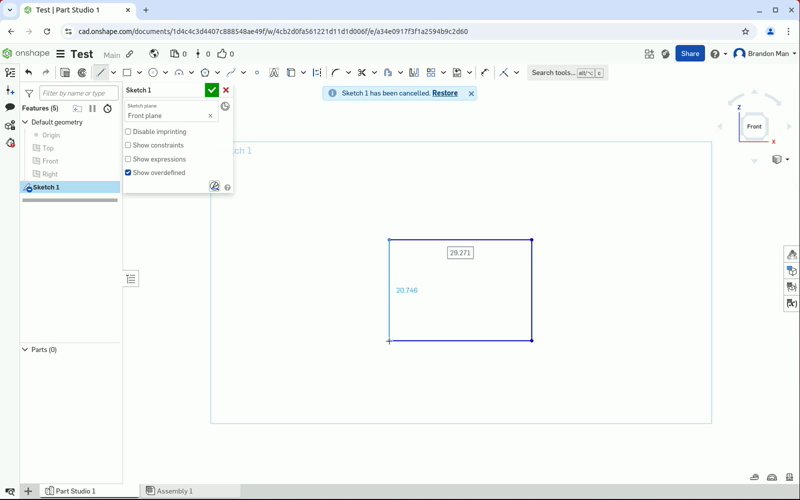
click(389, 340)
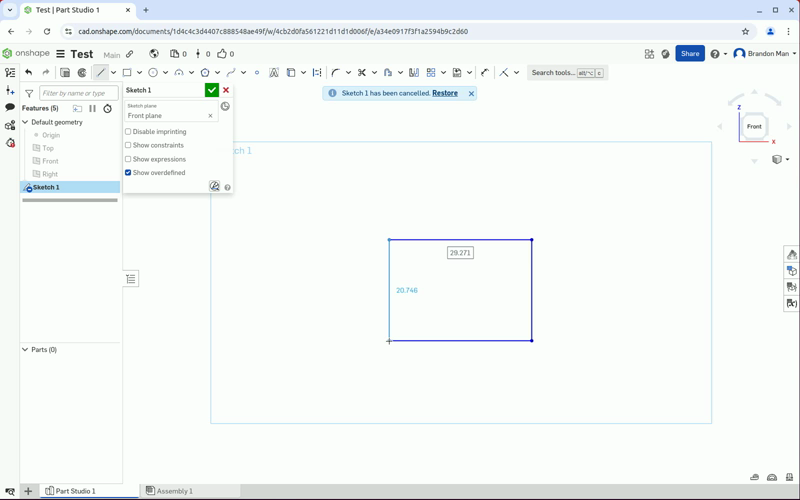
key(esc)
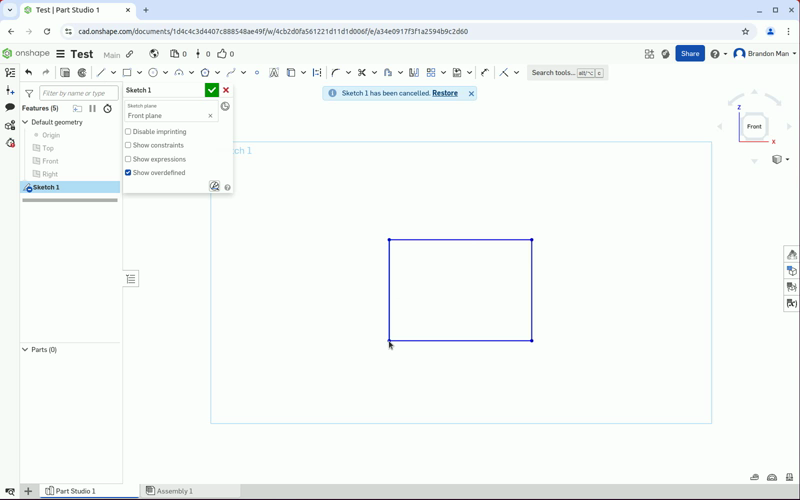
mouse_move(420, 307)
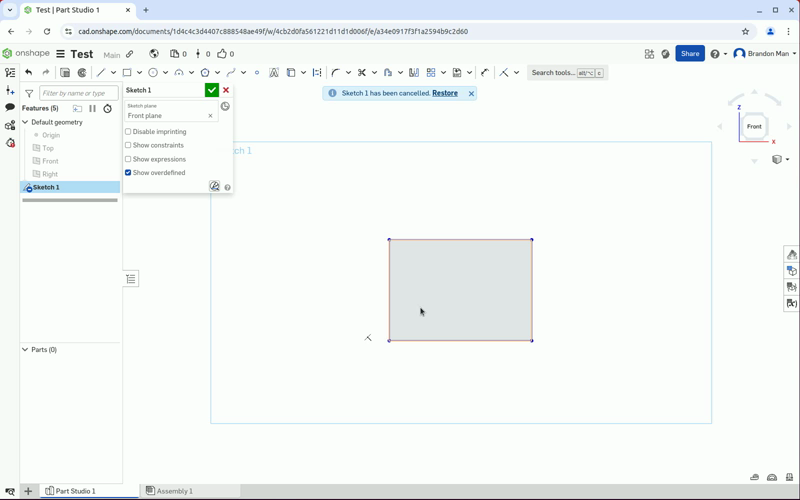
click(420, 307)
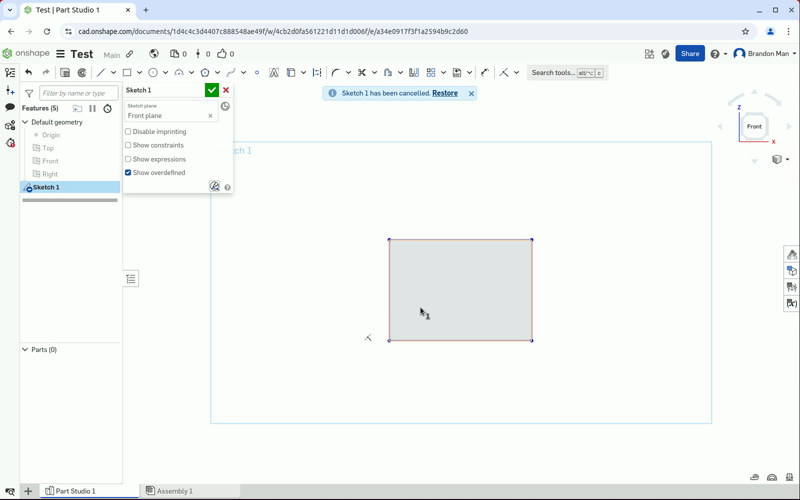
mouse_move(73, 352)
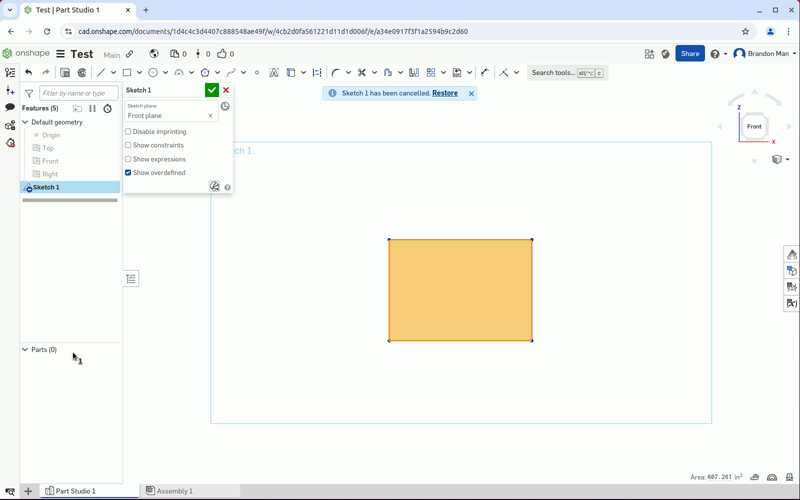
key(shift+y)
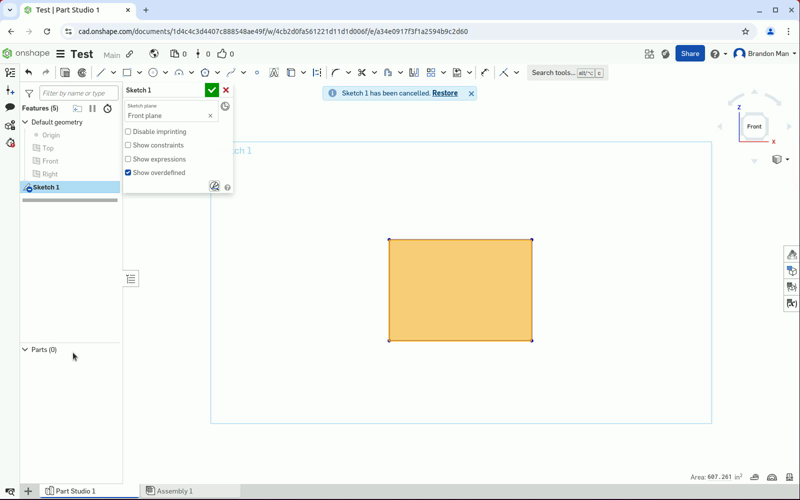
key(shift+e)
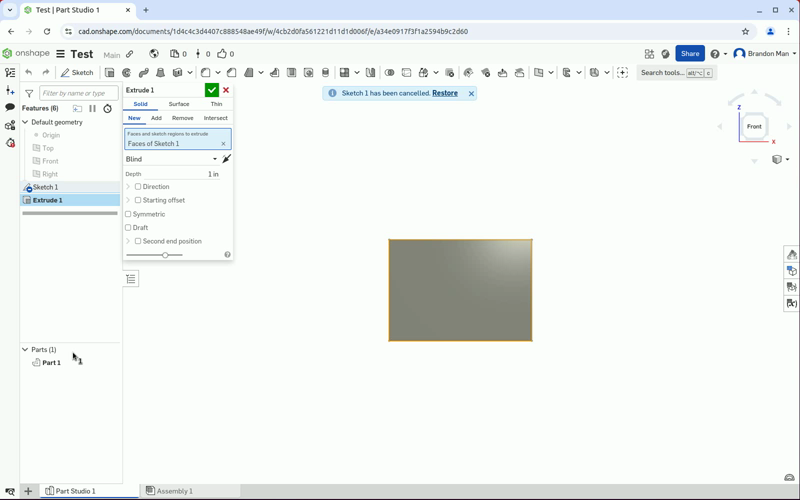
mouse_move(143, 106)
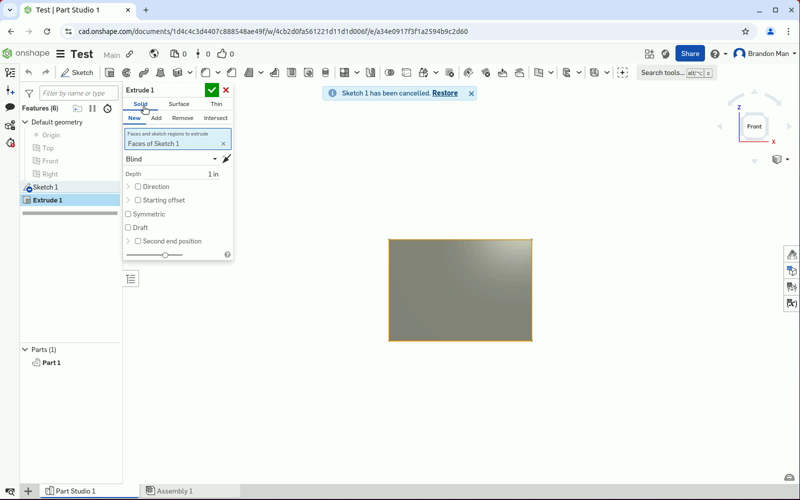
click(143, 106)
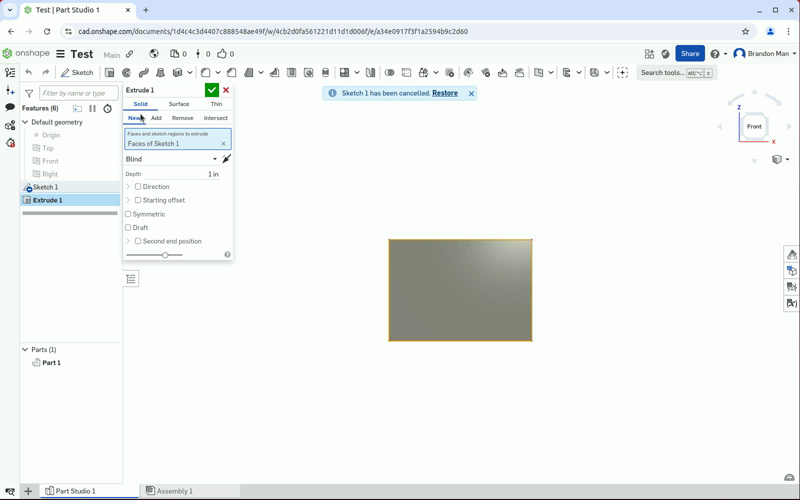
mouse_move(137, 120)
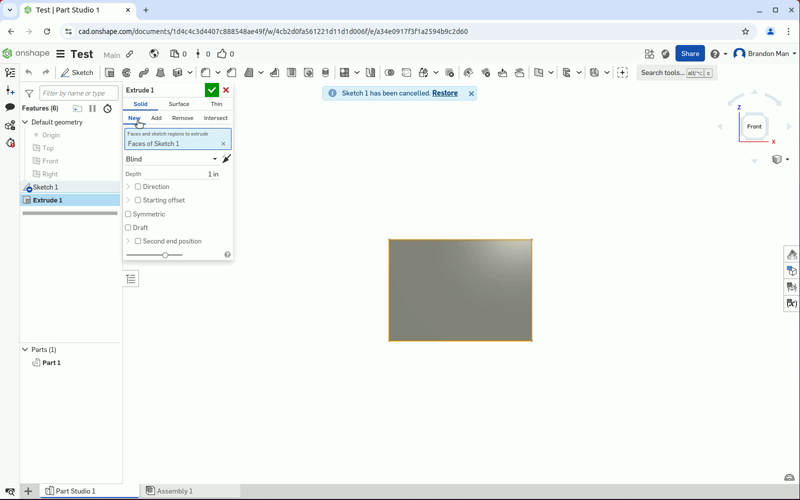
click(137, 120)
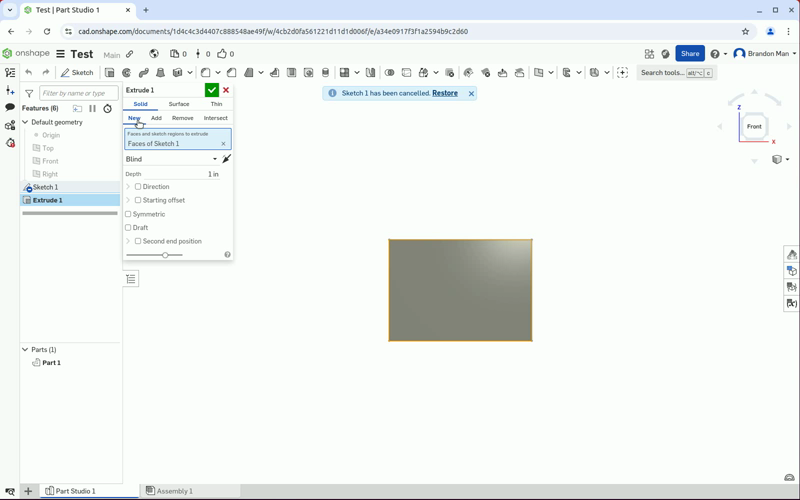
key(tab, 4)
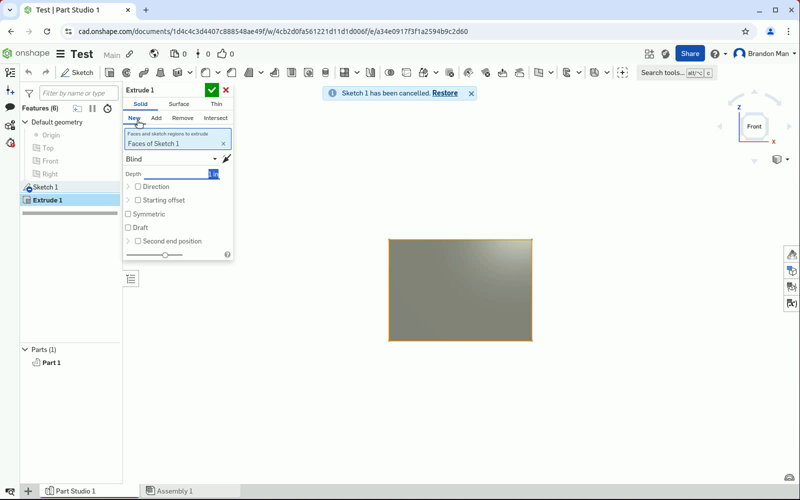
text(2.889)
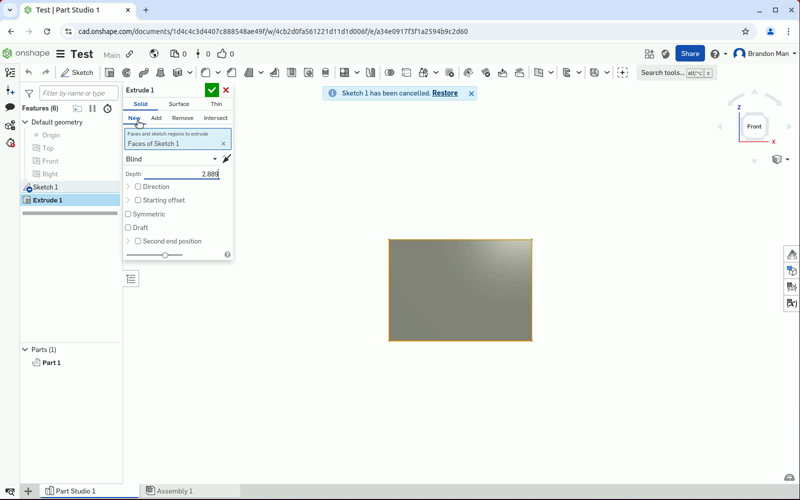
key(enter)
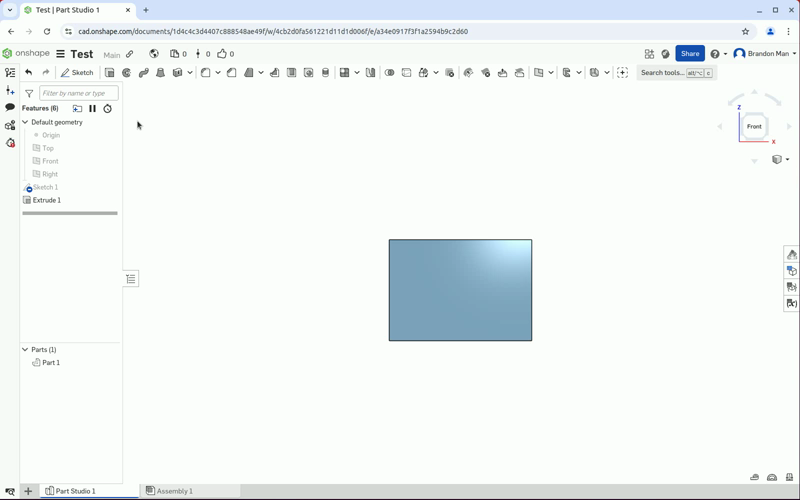
key(shift+h)
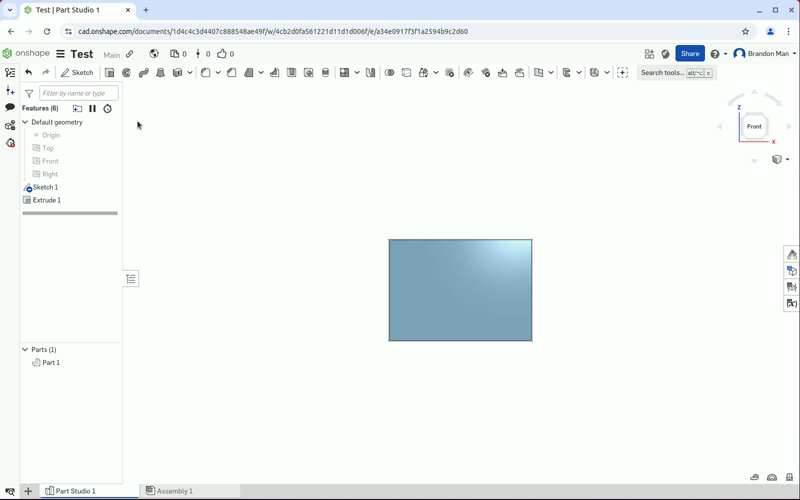
key(shift+h)
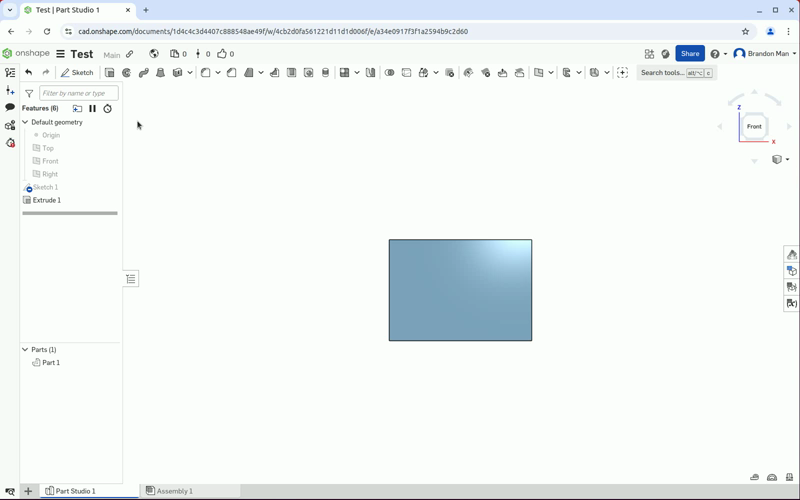
mouse_move(73, 189)
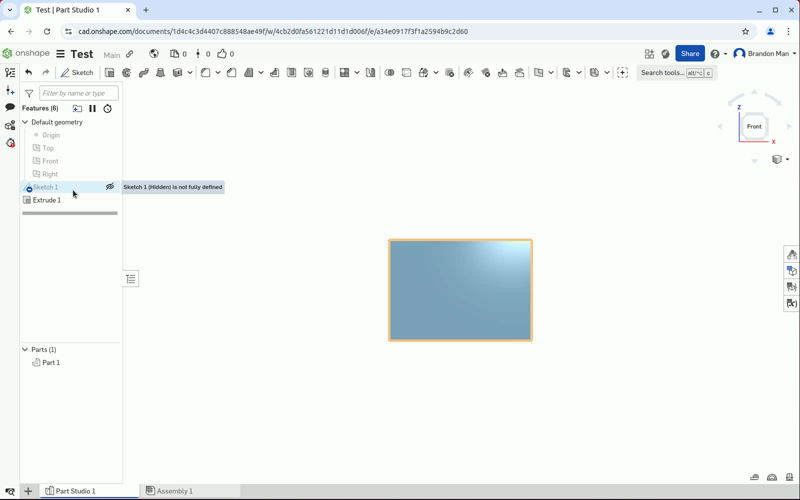
click(73, 189)
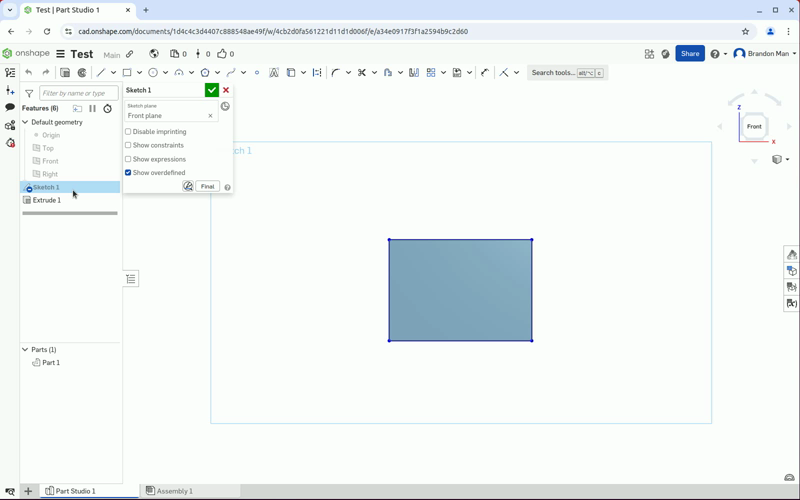
mouse_move(229, 92)
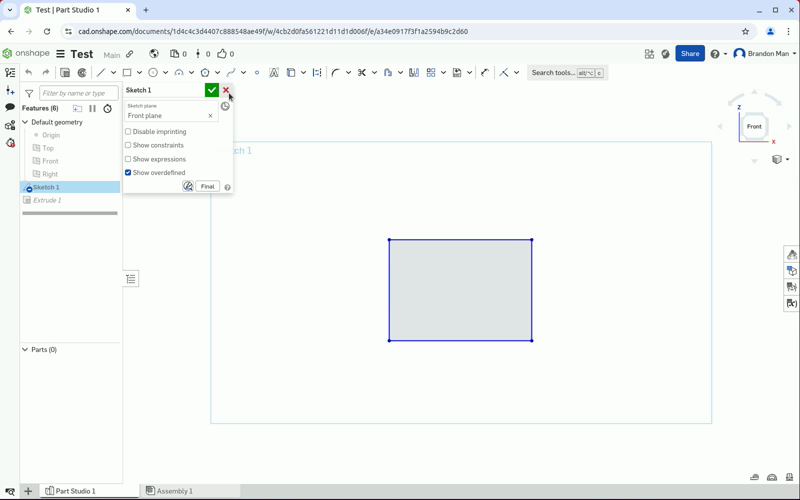
click(229, 92)
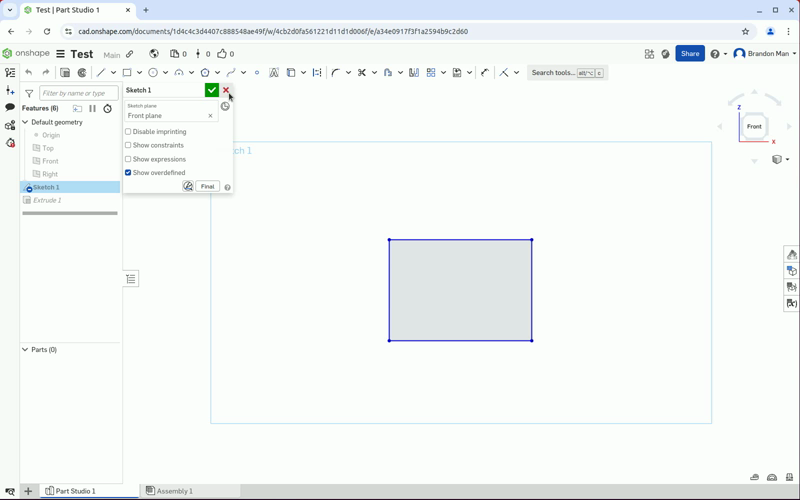
key(shift+s)
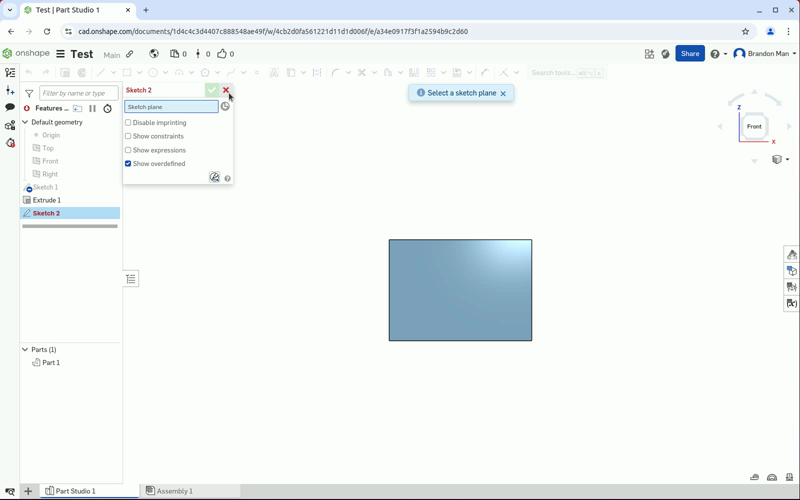
mouse_move(73, 163)
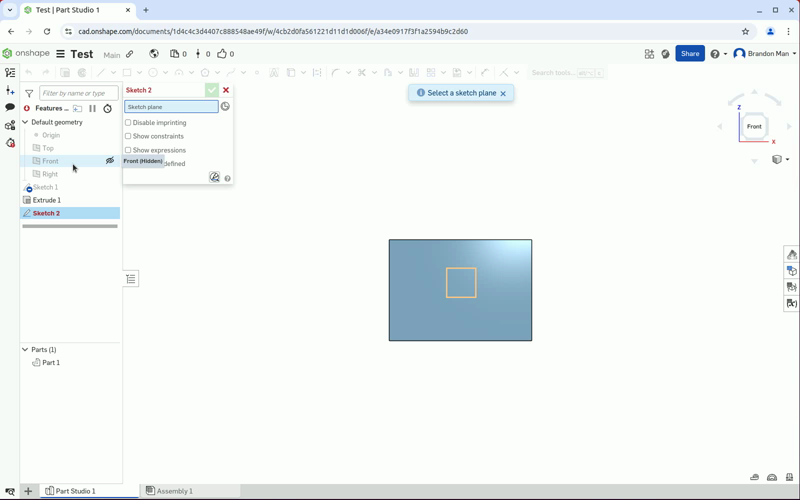
click(73, 163)
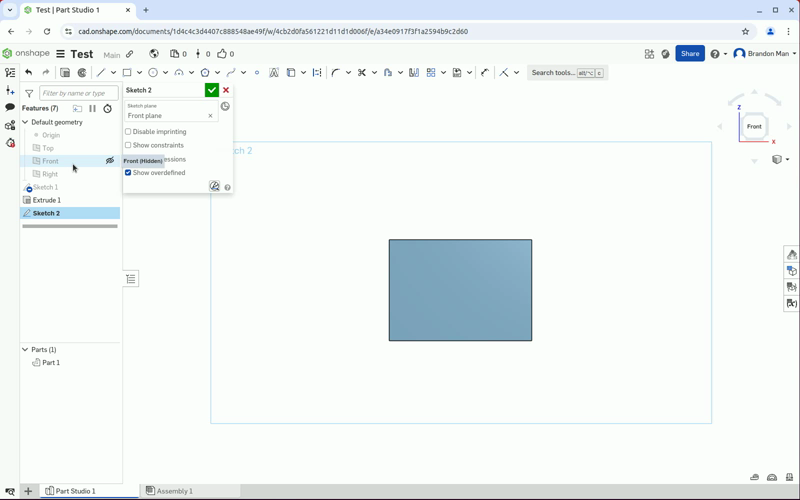
mouse_move(73, 352)
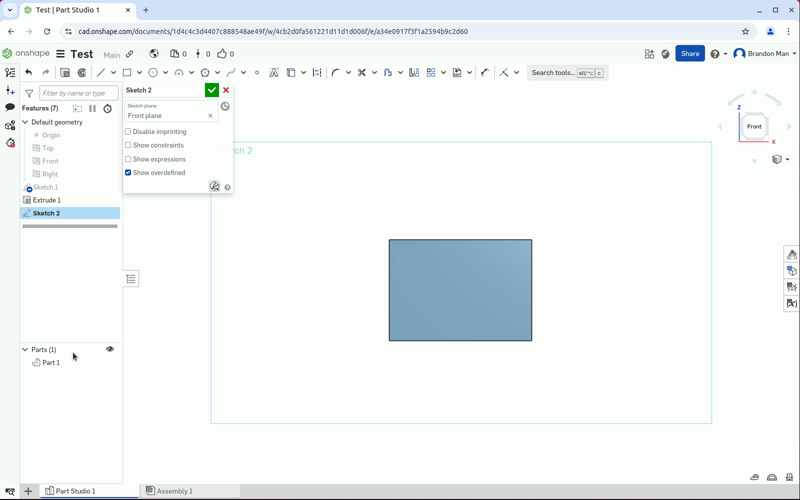
key(y)
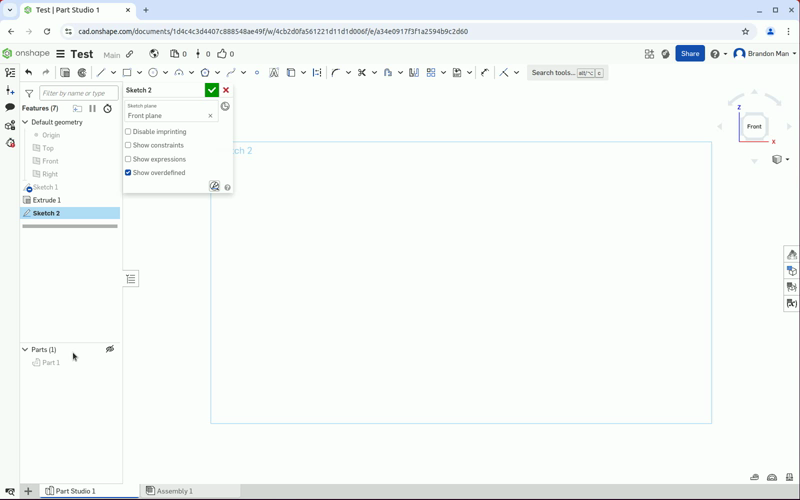
key(l)
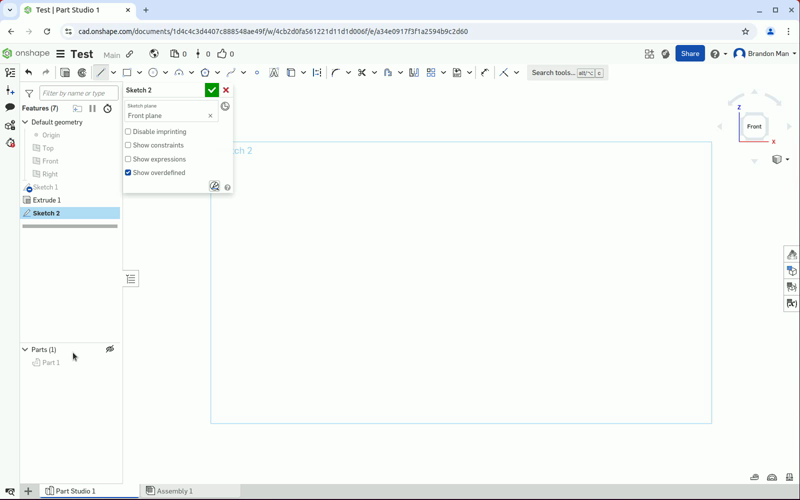
key_down(shift)
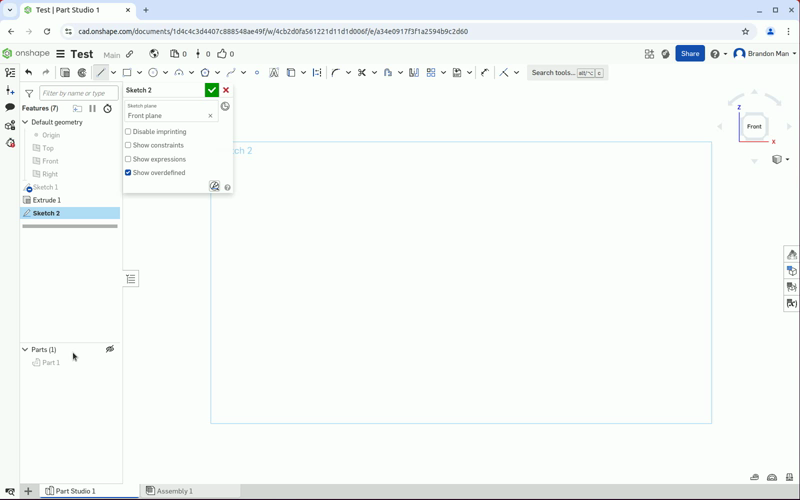
mouse_move(389, 239)
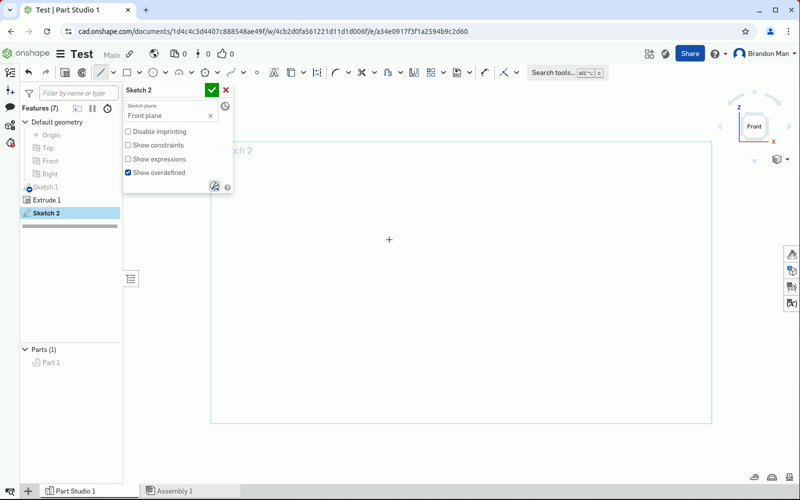
click(389, 239)
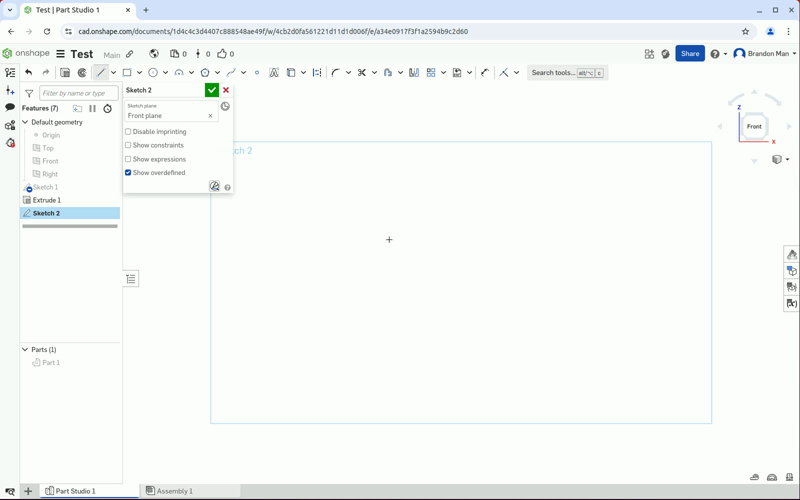
key_up(shift)
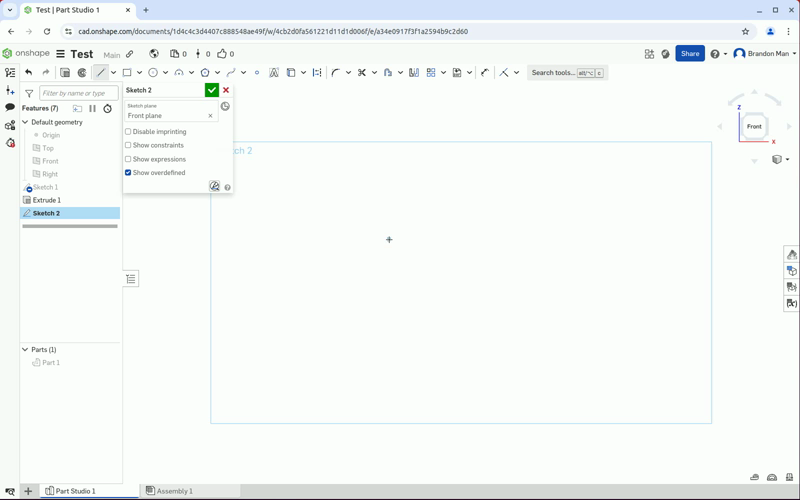
key_down(shift)
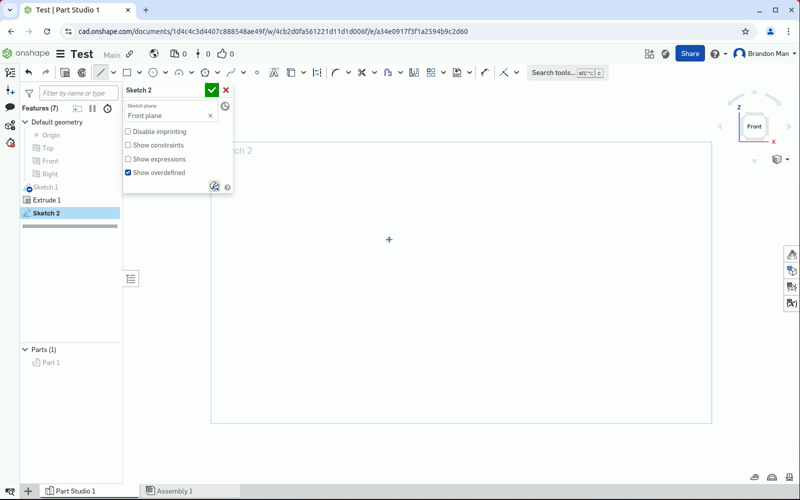
mouse_move(531, 239)
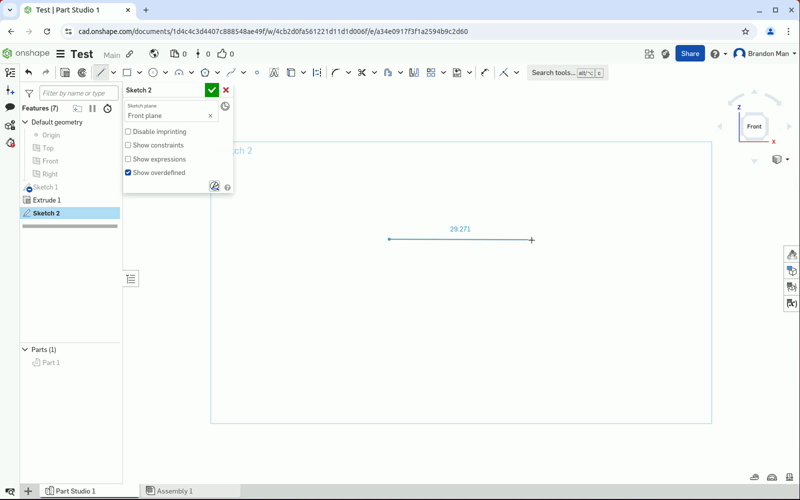
click(531, 239)
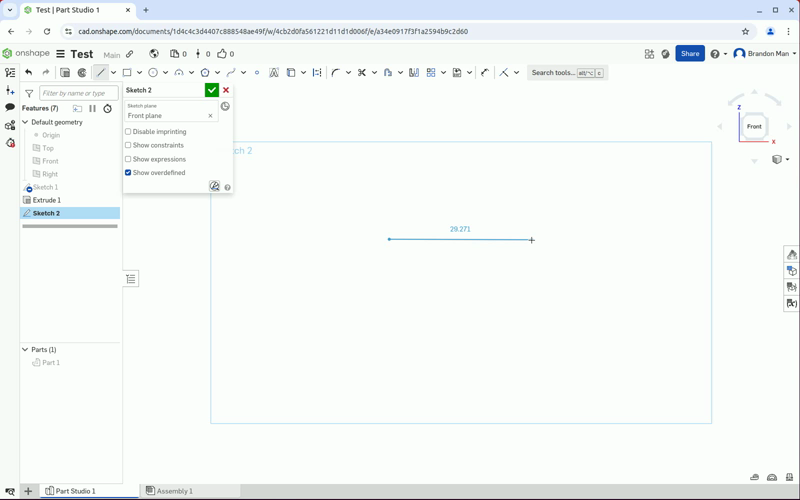
key_up(shift)
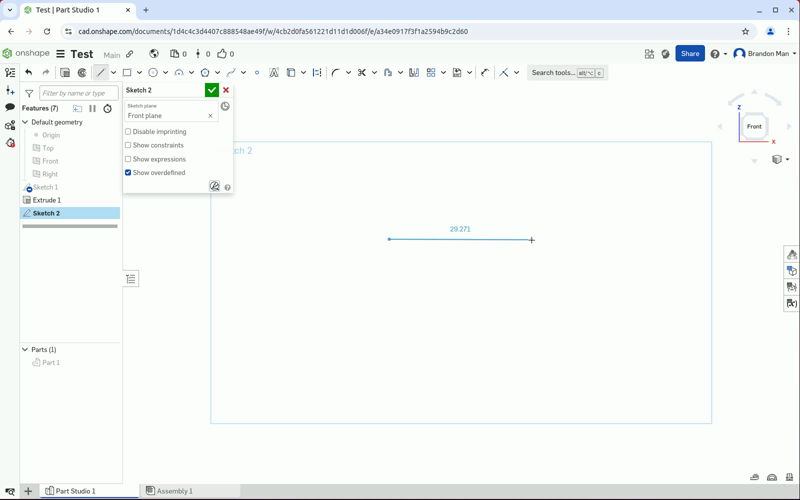
key_down(shift)
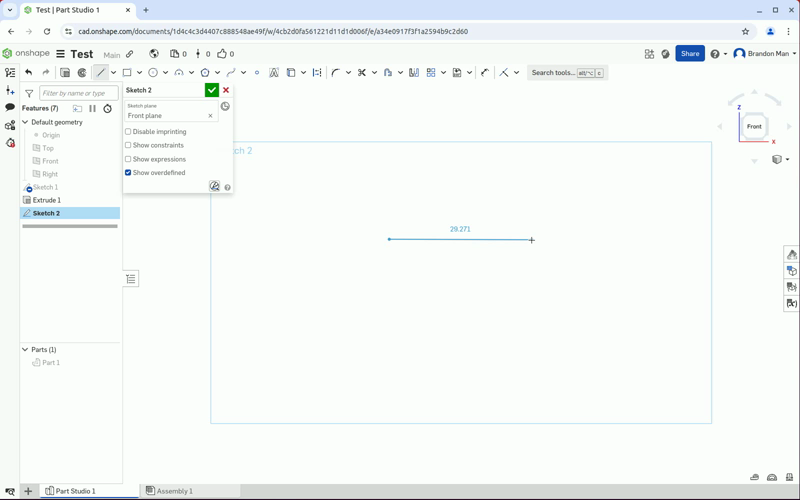
mouse_move(461, 170)
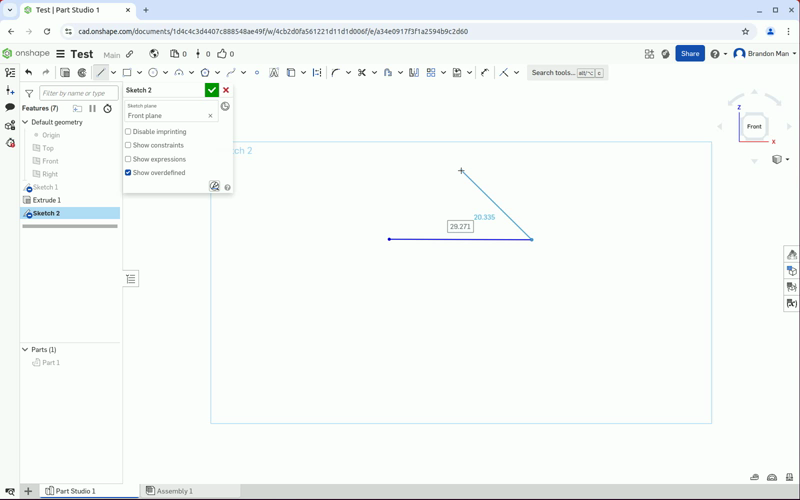
click(461, 170)
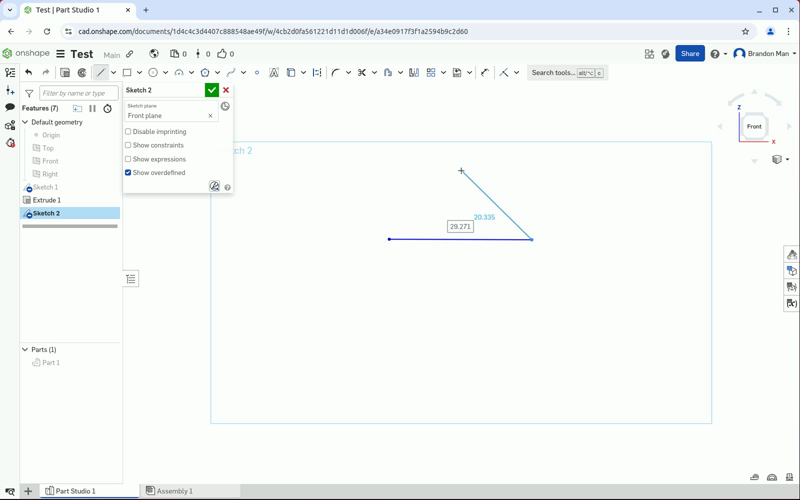
key_up(shift)
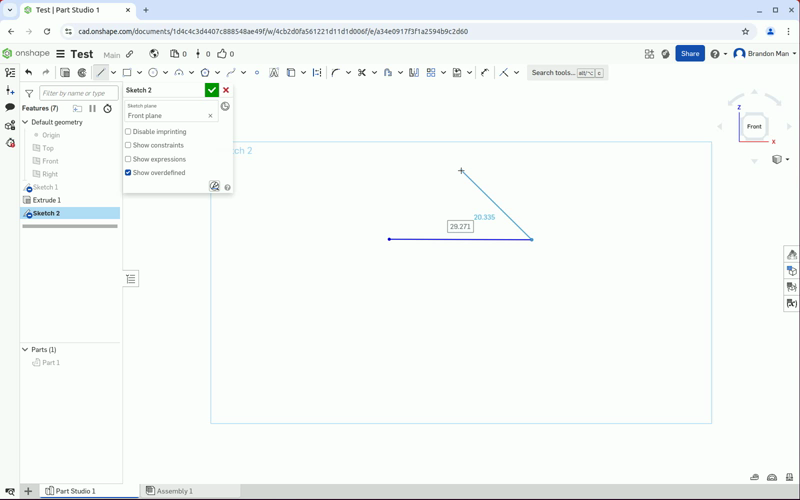
key_down(shift)
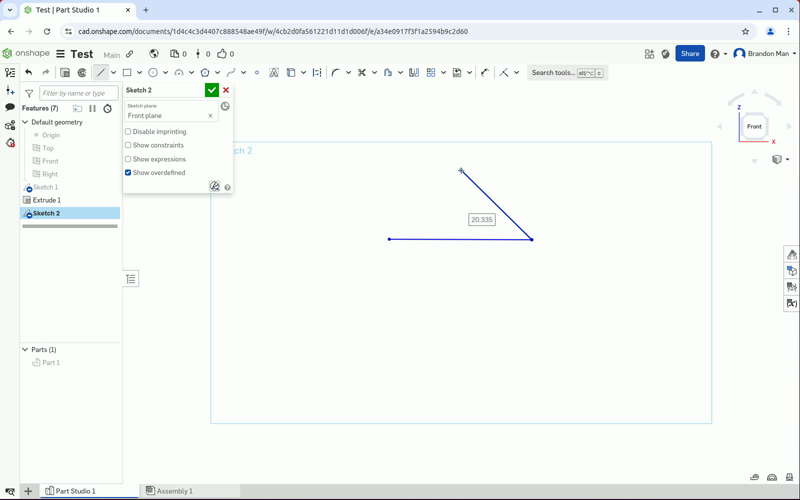
mouse_move(389, 239)
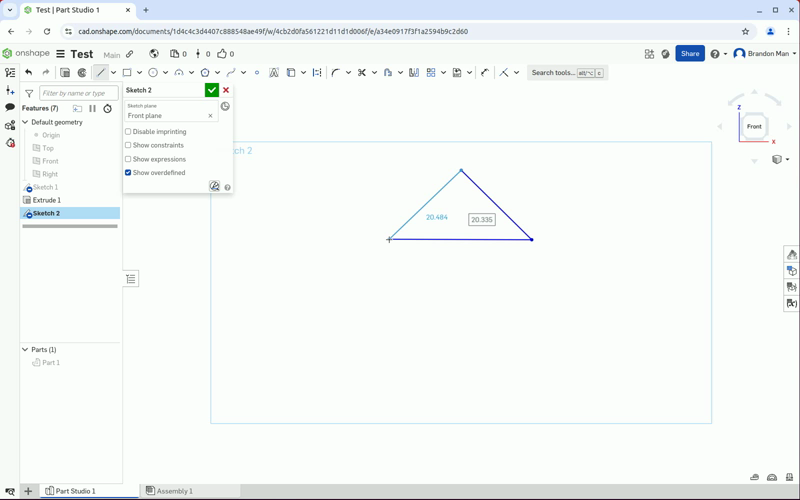
key_up(shift)
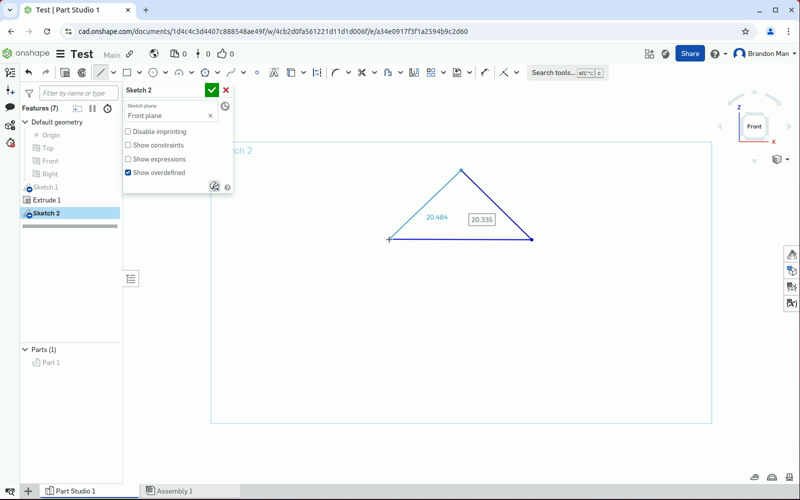
click(389, 239)
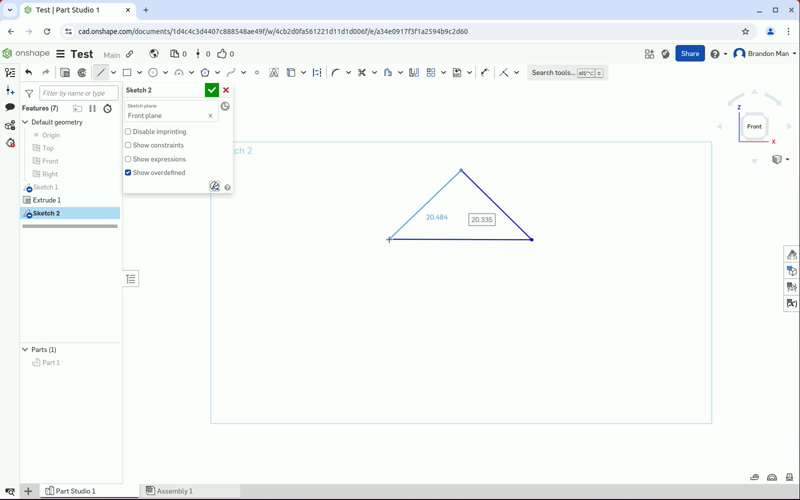
key(esc)
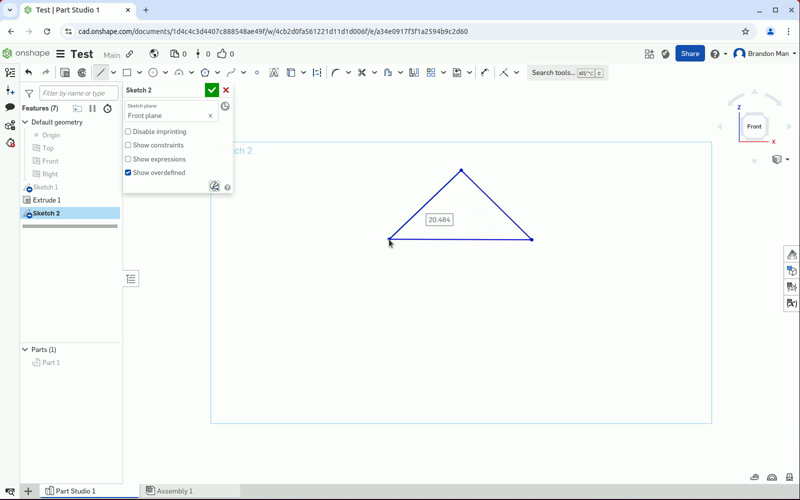
mouse_move(472, 218)
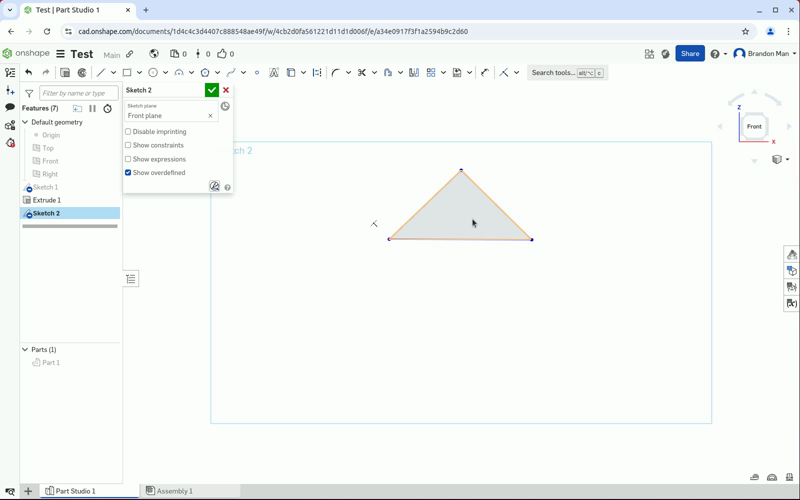
click(472, 218)
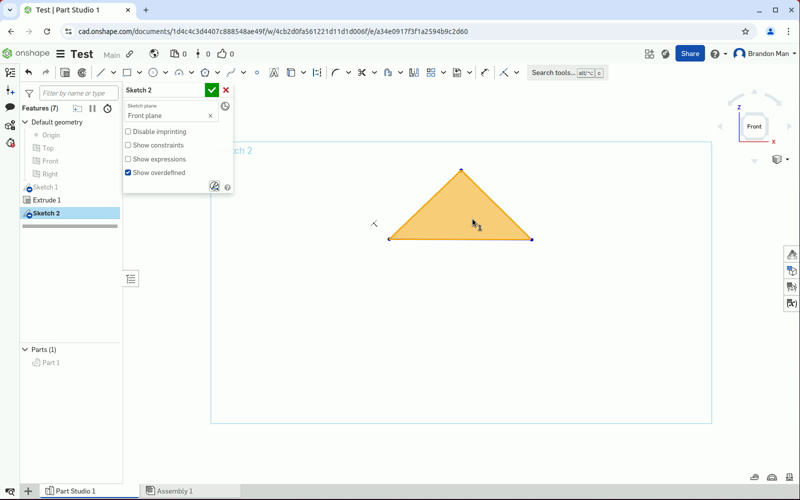
mouse_move(73, 352)
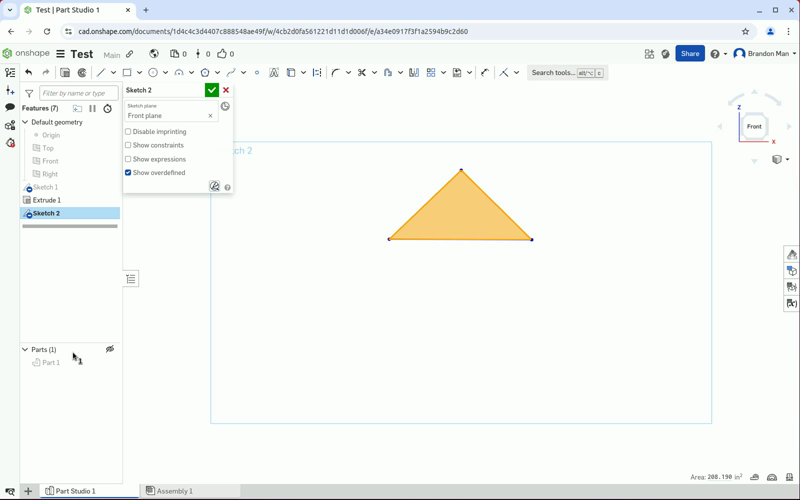
key(shift+y)
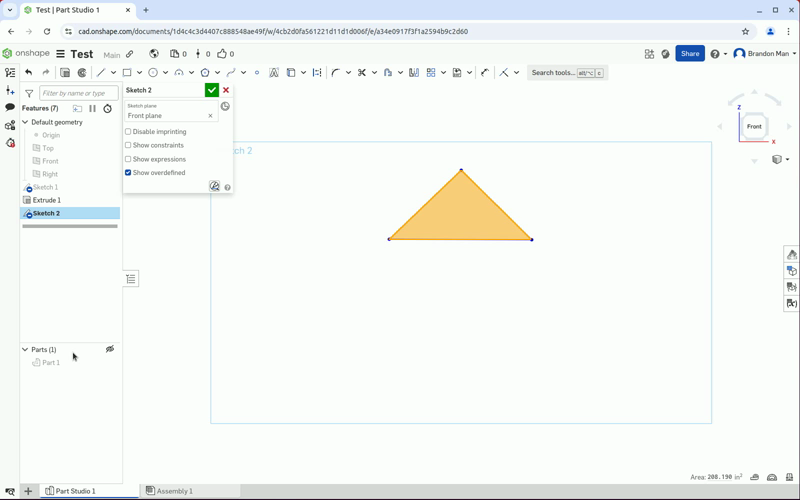
key(shift+e)
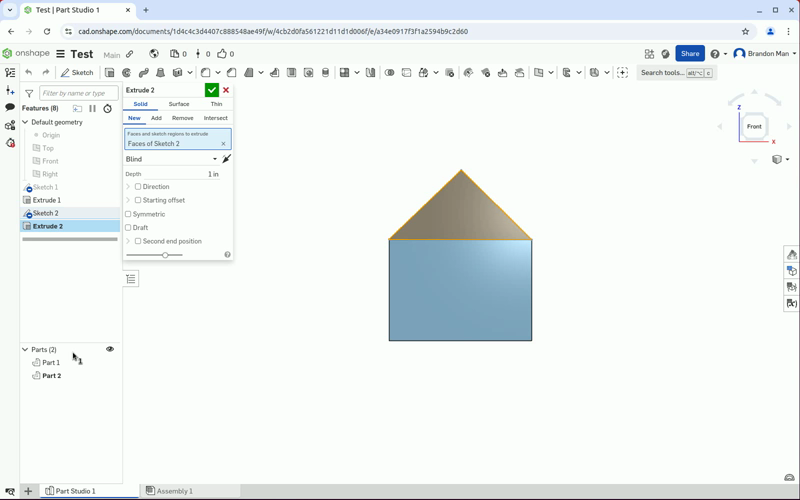
mouse_move(143, 106)
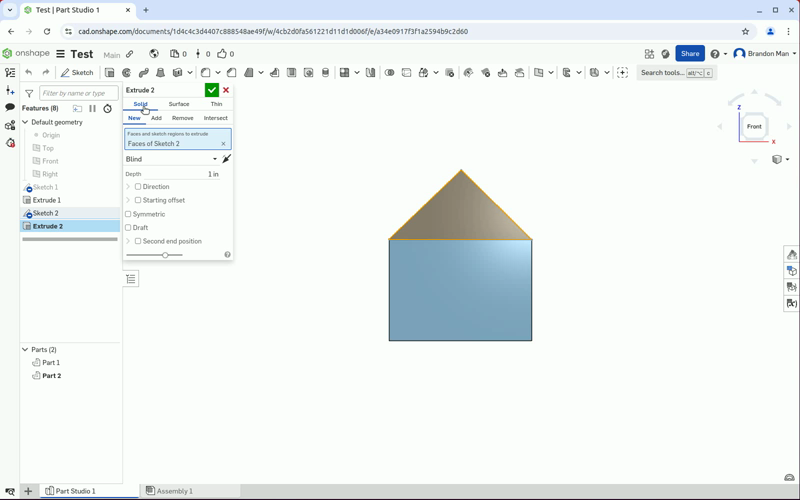
click(143, 106)
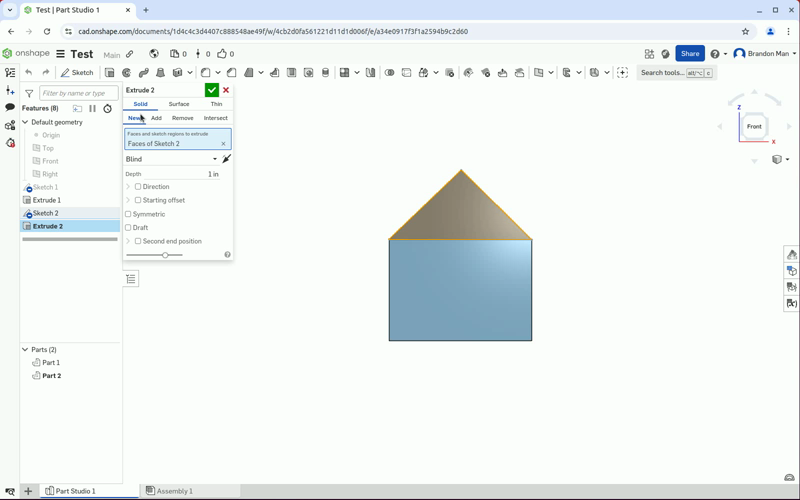
mouse_move(137, 120)
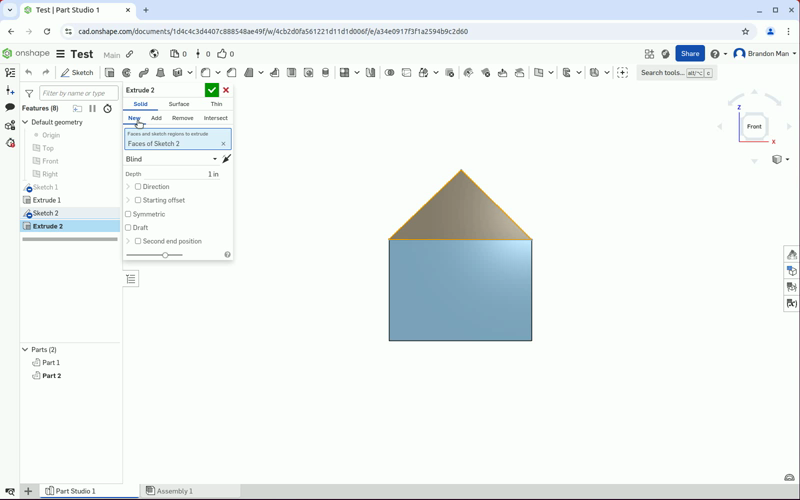
click(137, 120)
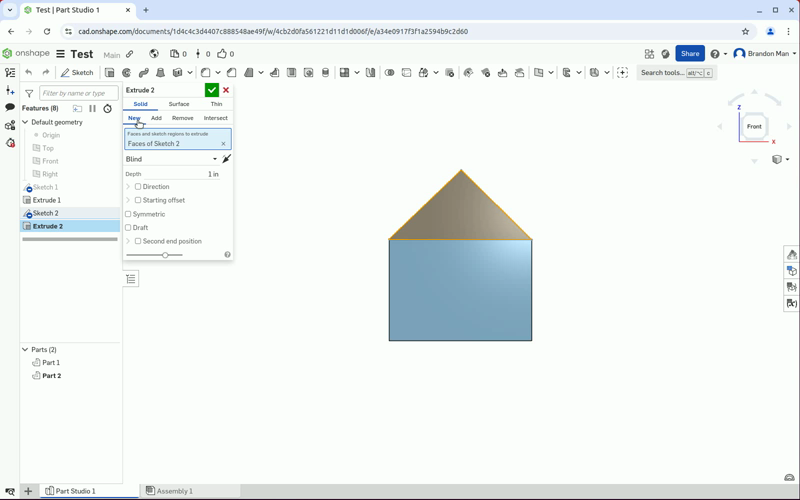
key(tab, 4)
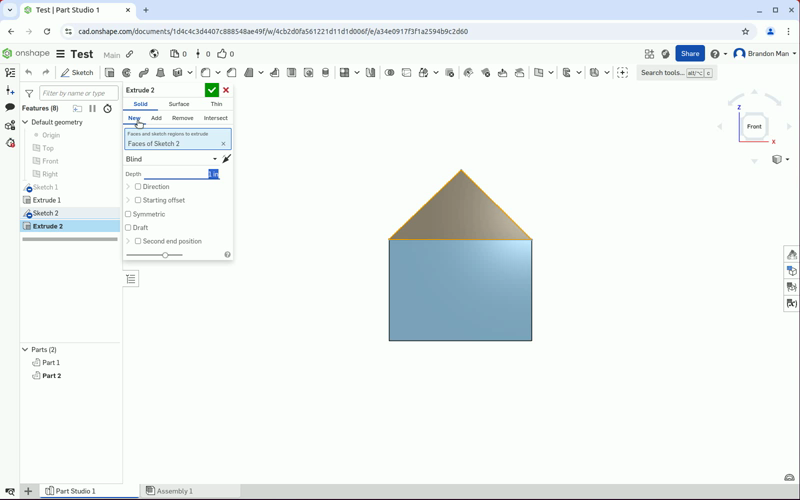
text(2.889)
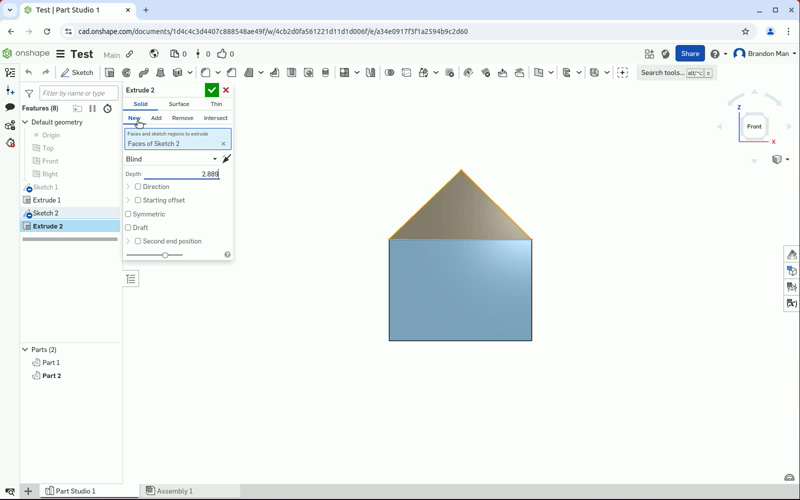
key(enter)
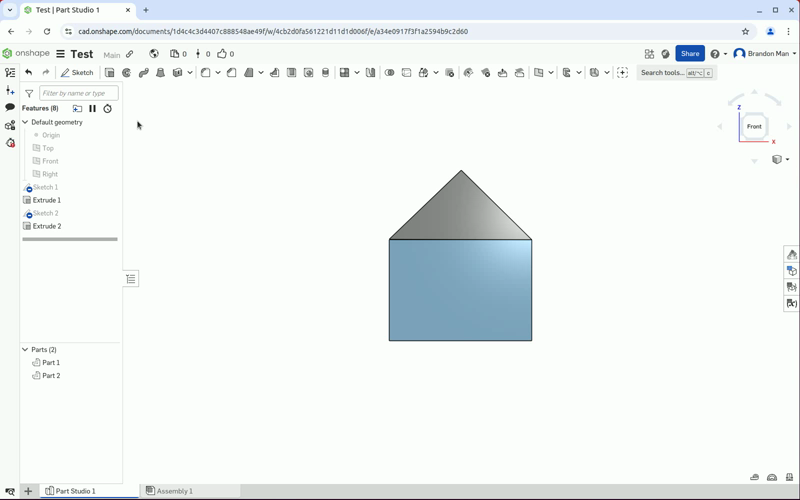
key(shift+h)
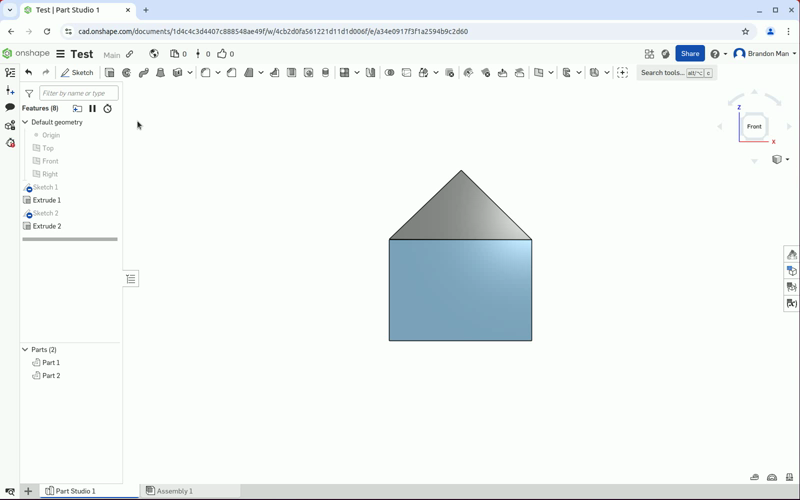
key(shift+h)
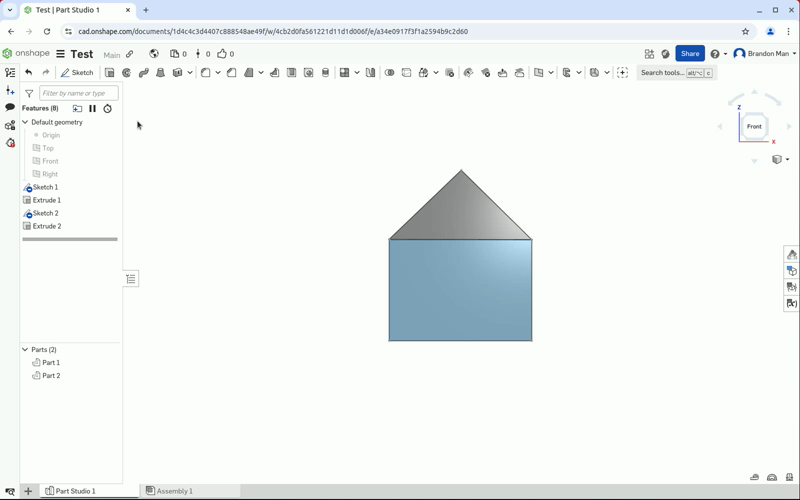
key(shift+7)
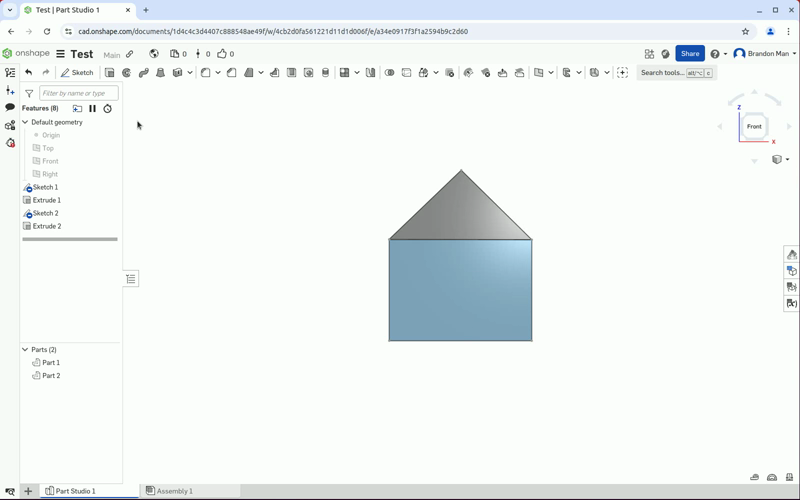
key(left, 2)
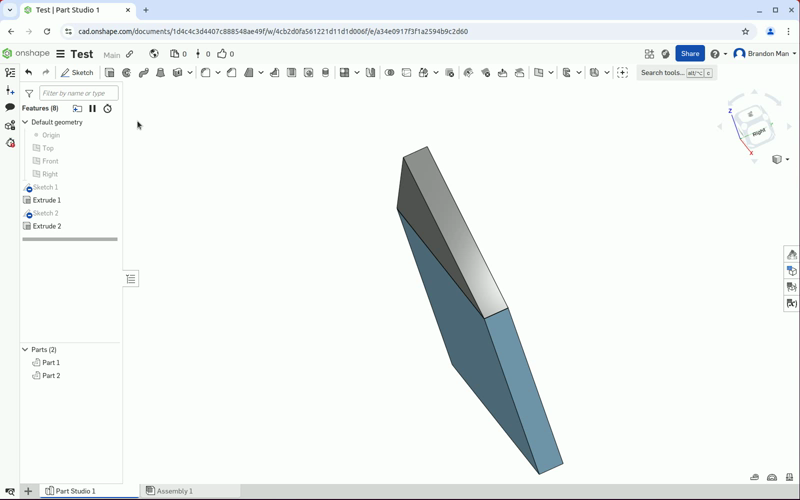
key(down, 2)
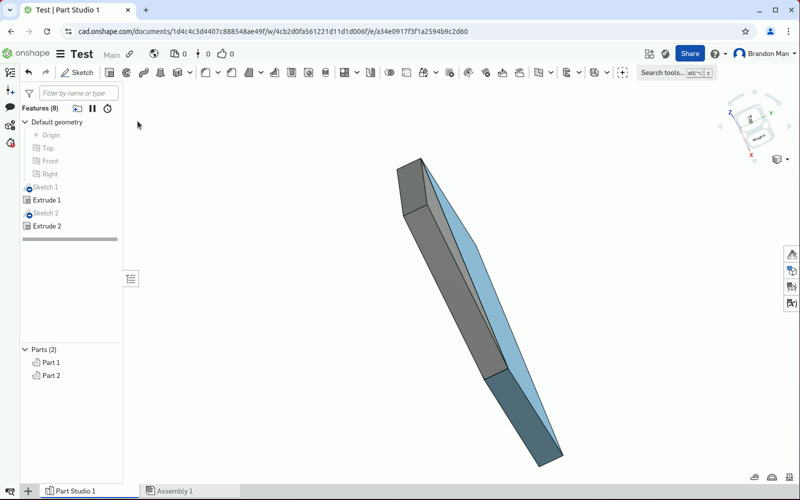
key(up, 2)
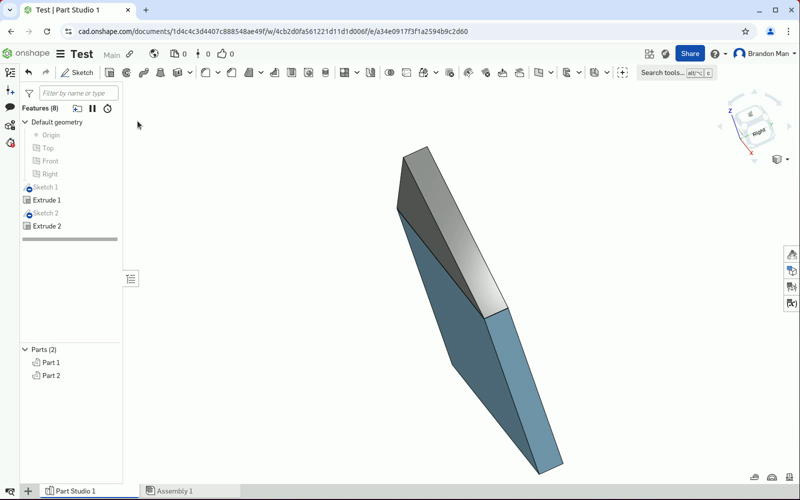
key(right, 2)
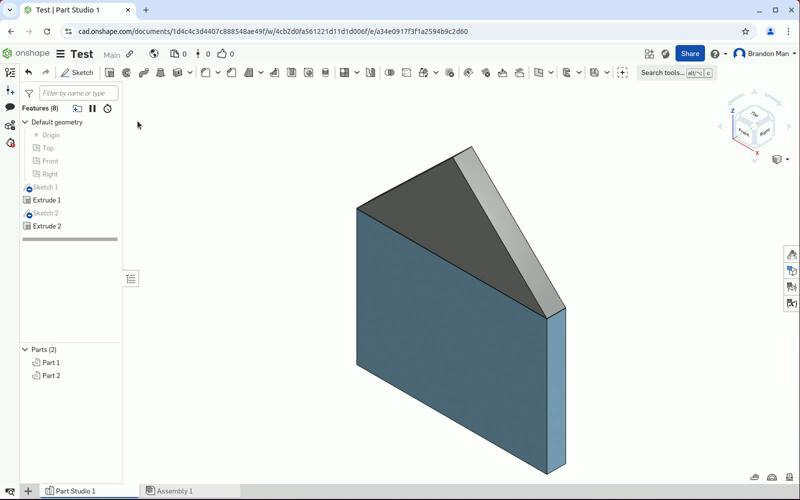
mouse_move(73, 189)
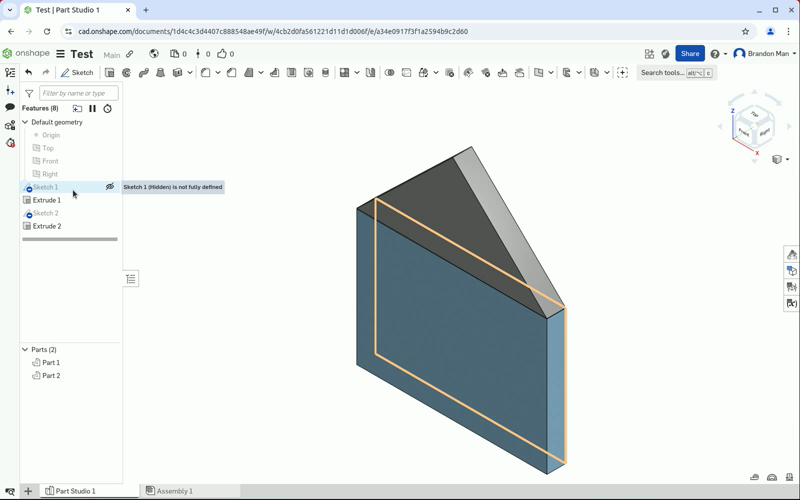
click(73, 189)